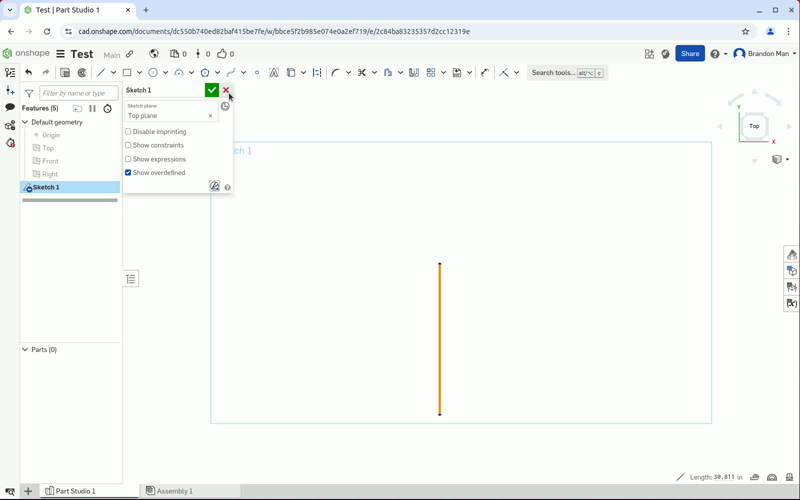
key(shift+h)
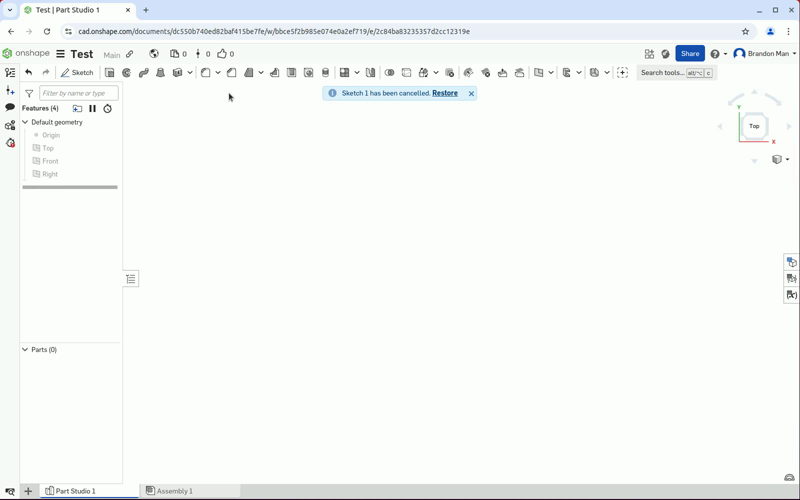
mouse_move(73, 352)
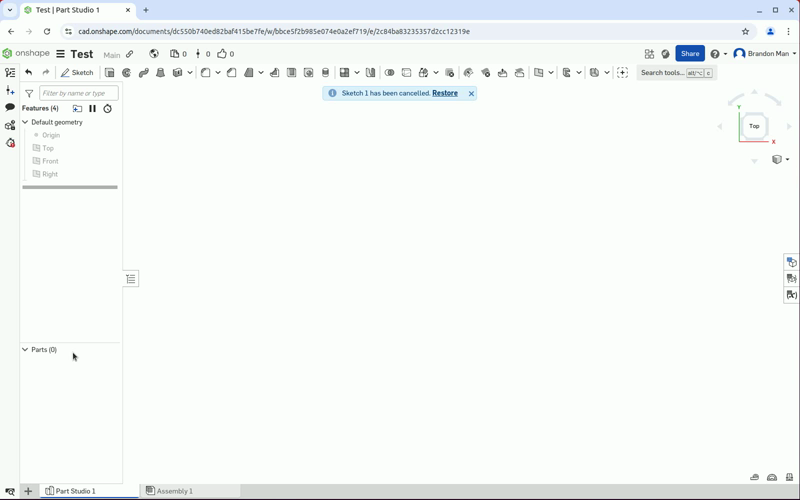
key(y)
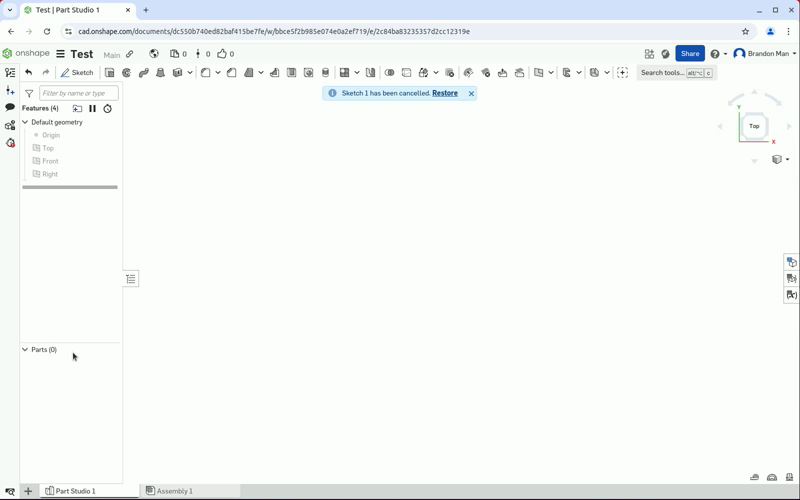
key(shift+p)
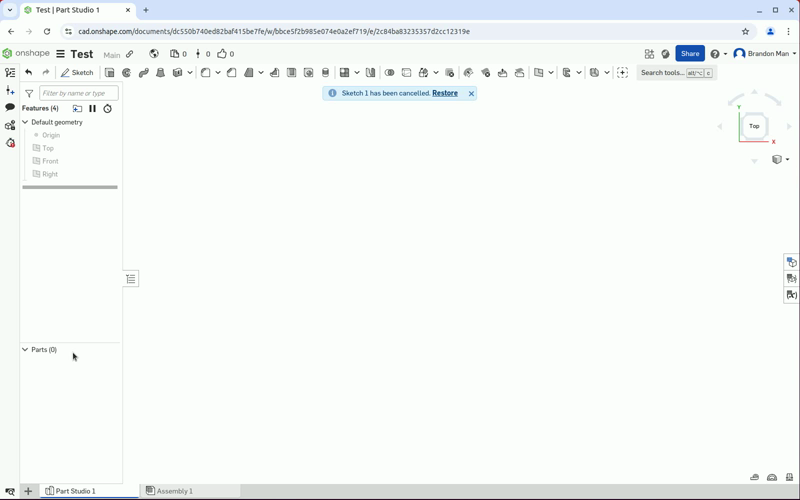
key(space)
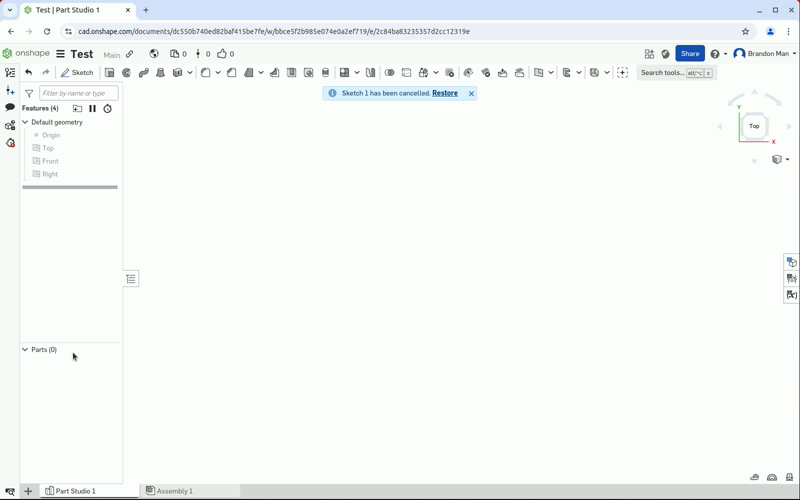
key_down(shift)
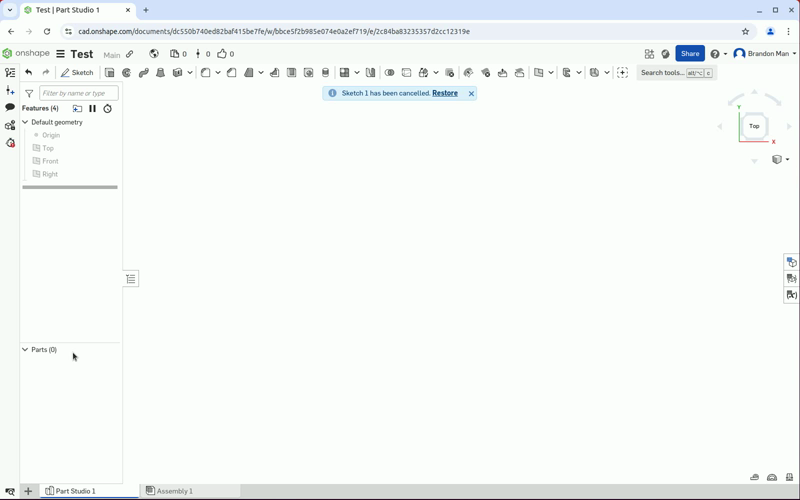
key(up)
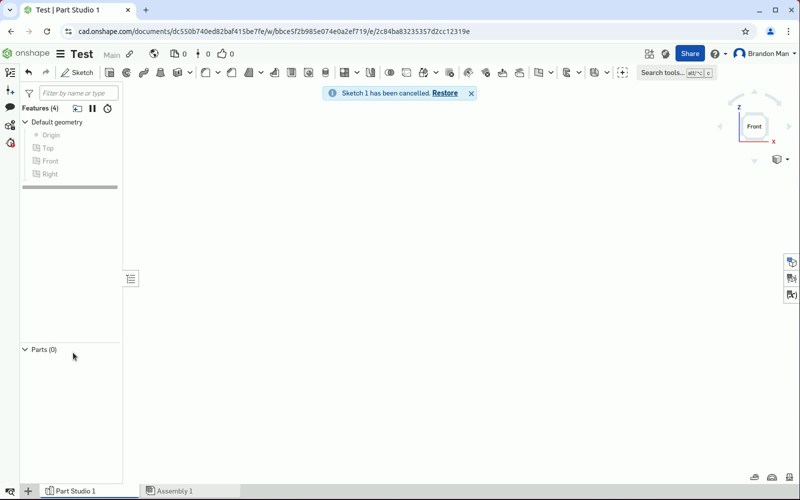
key_up(shift)
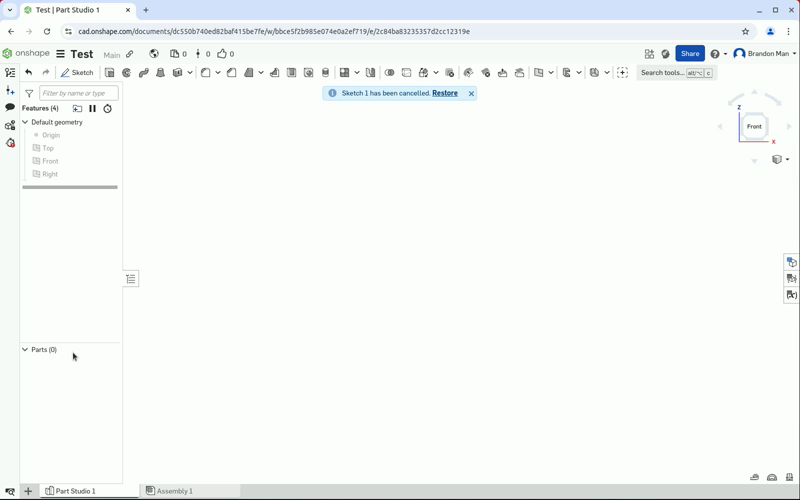
mouse_move(73, 352)
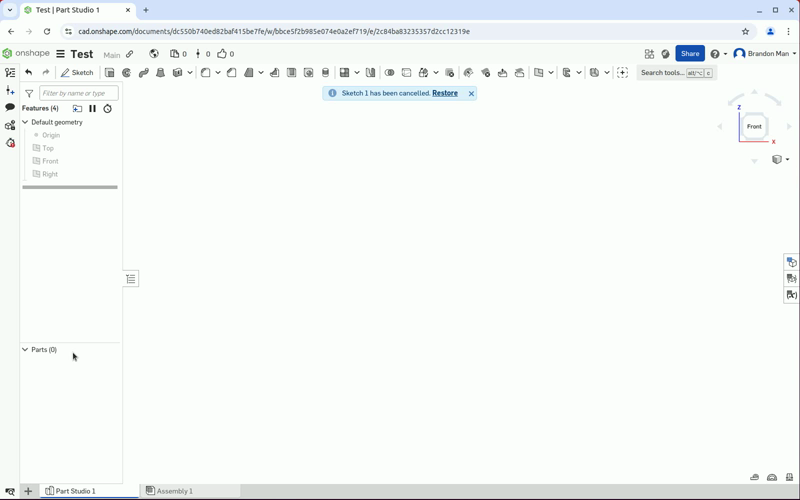
key(shift+y)
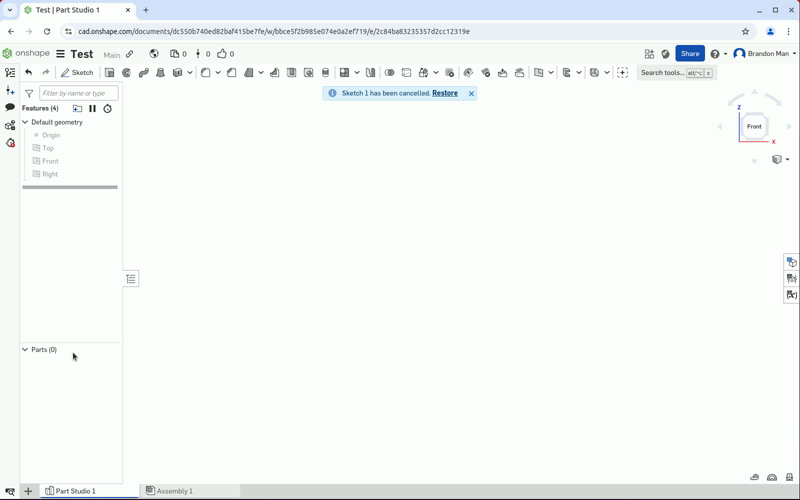
key(shift+s)
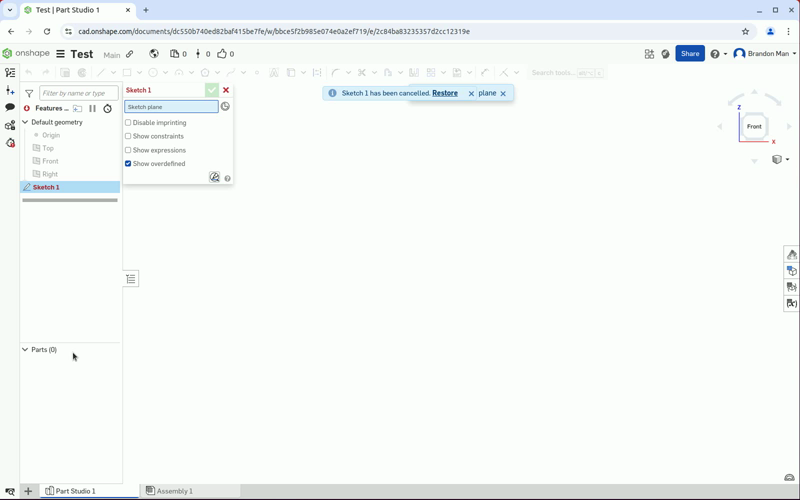
mouse_move(73, 163)
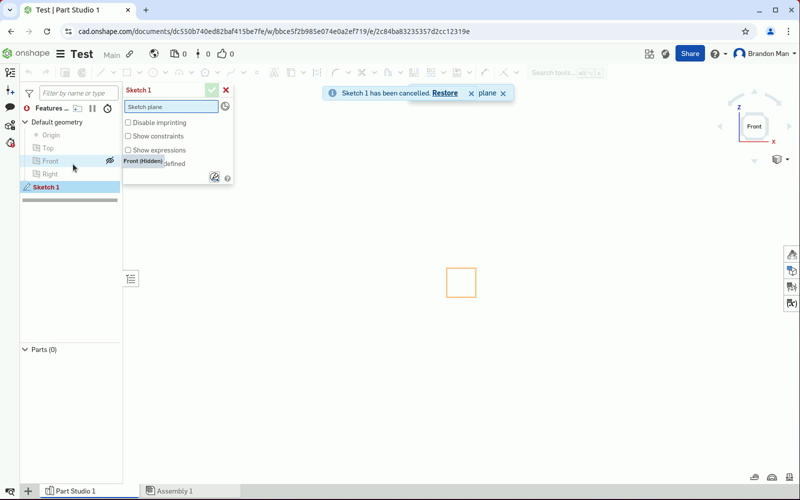
click(73, 163)
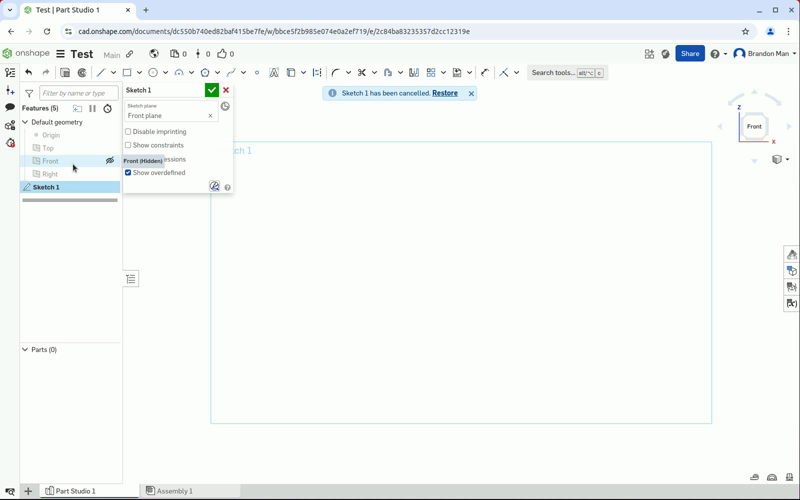
mouse_move(73, 352)
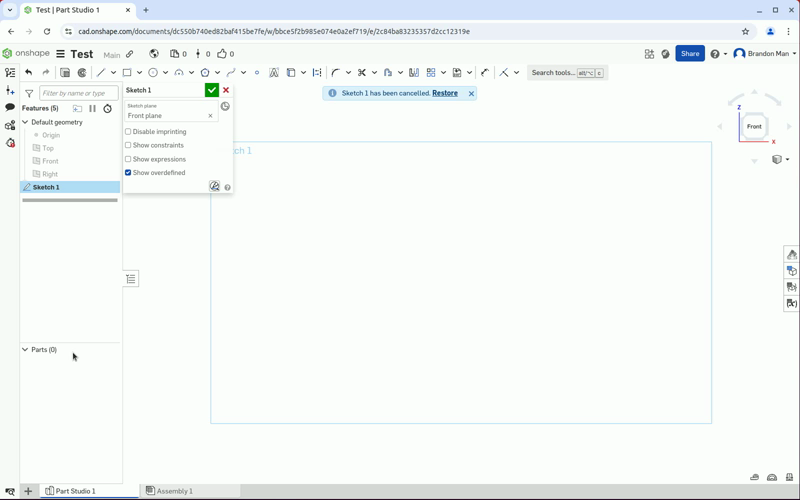
key(y)
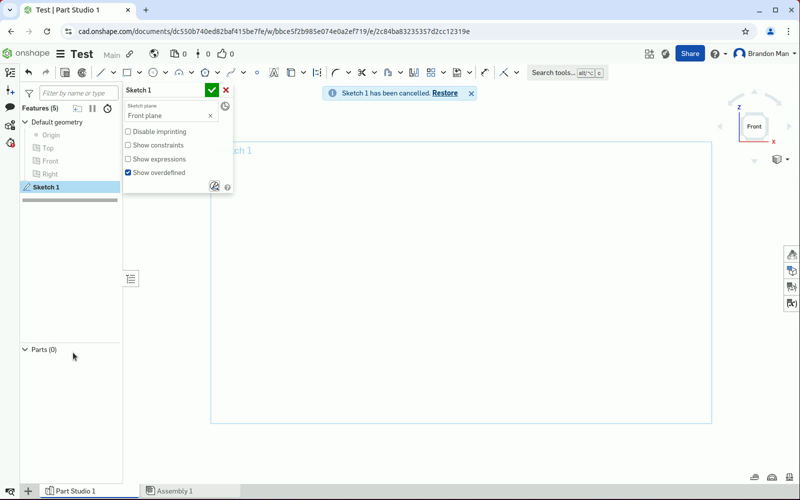
key(l)
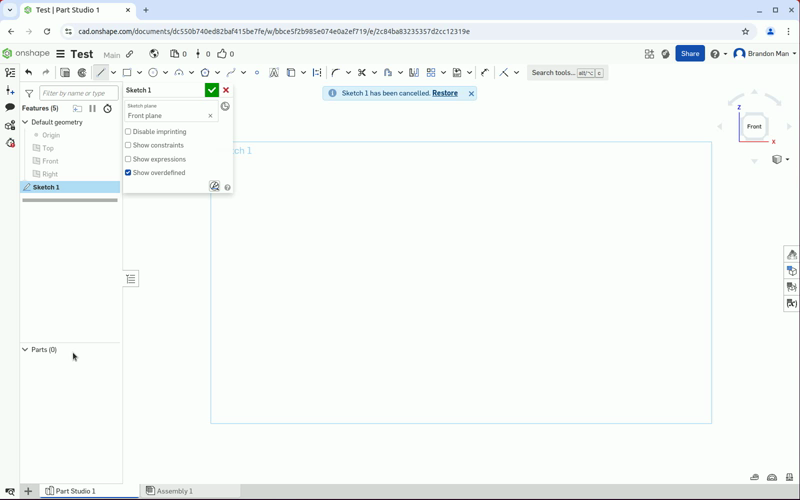
key_down(shift)
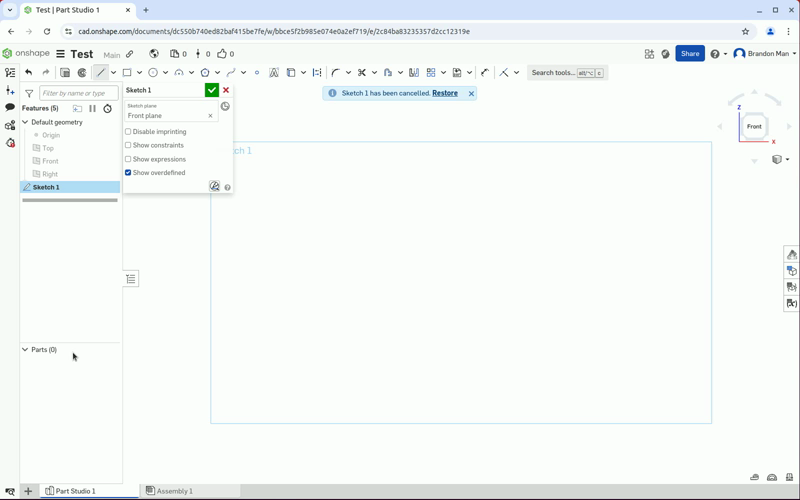
mouse_move(460, 282)
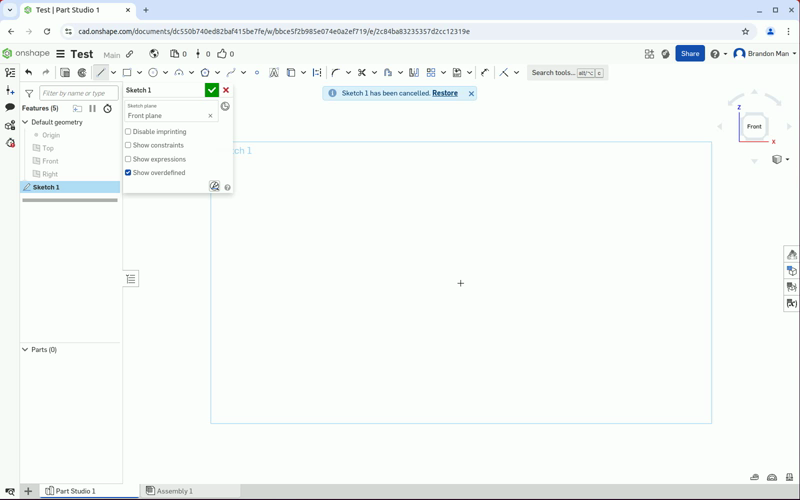
click(460, 282)
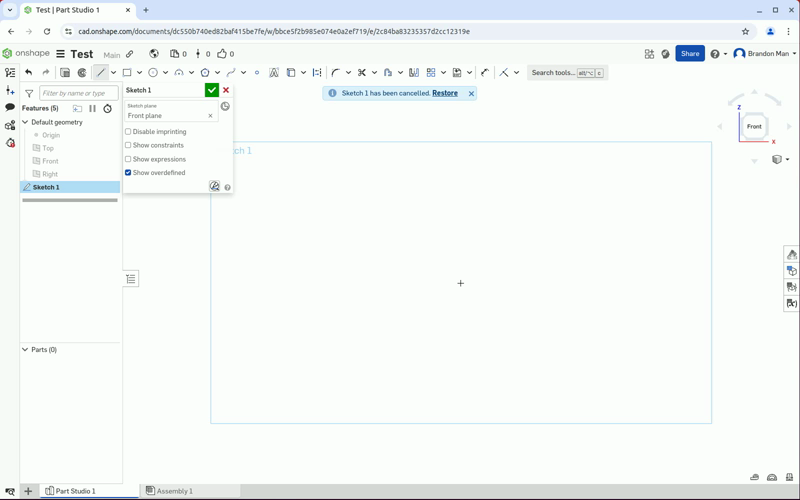
key_up(shift)
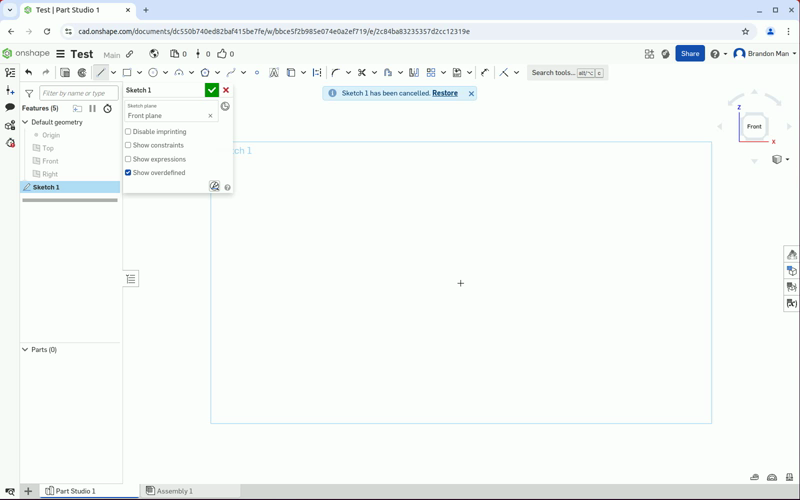
key_down(shift)
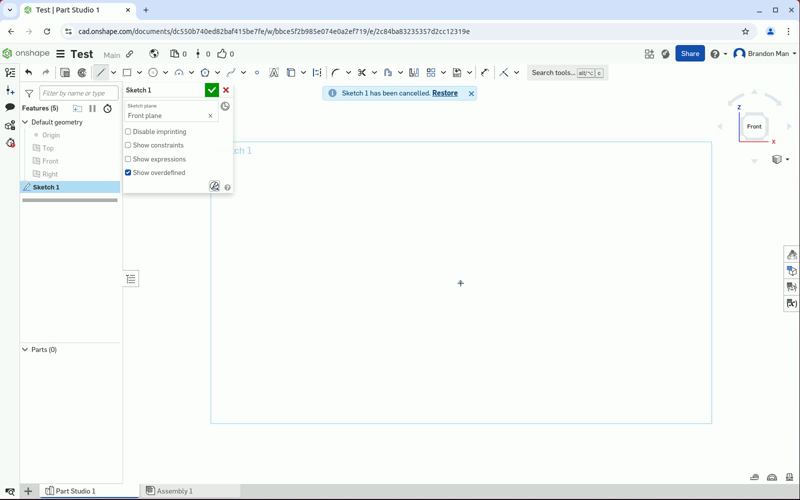
mouse_move(490, 282)
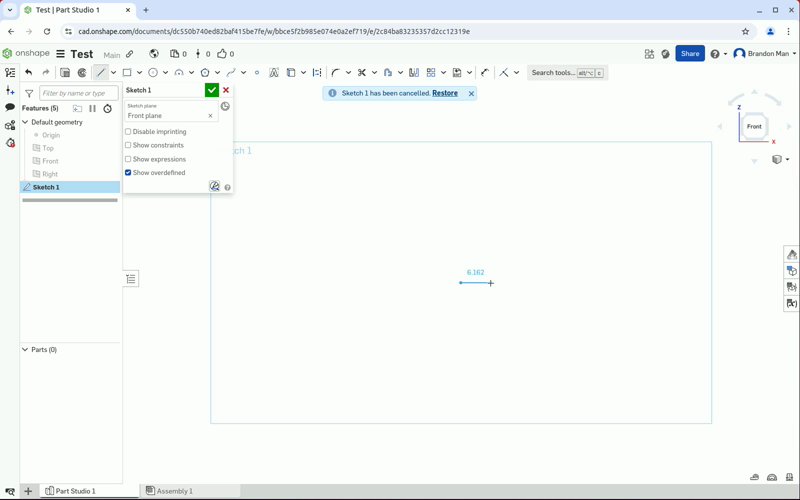
mouse_move(498, 282)
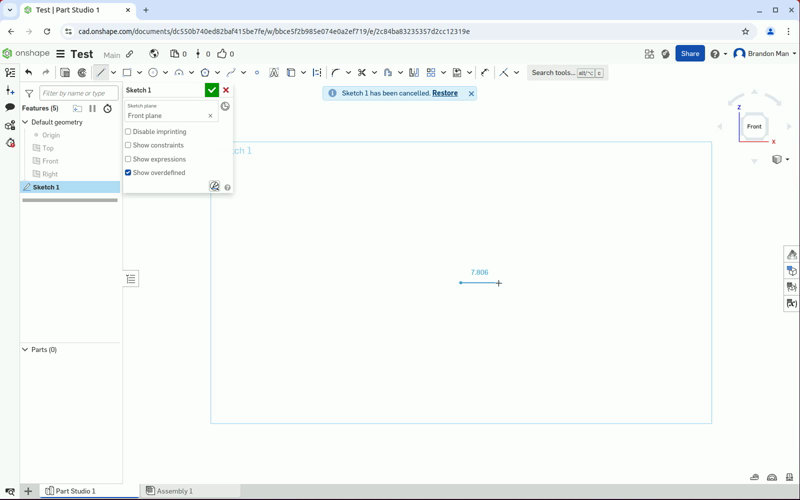
click(498, 282)
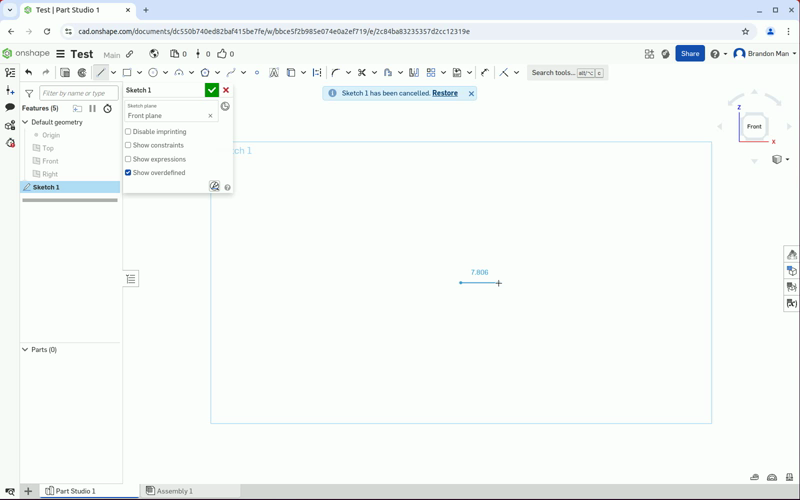
key_up(shift)
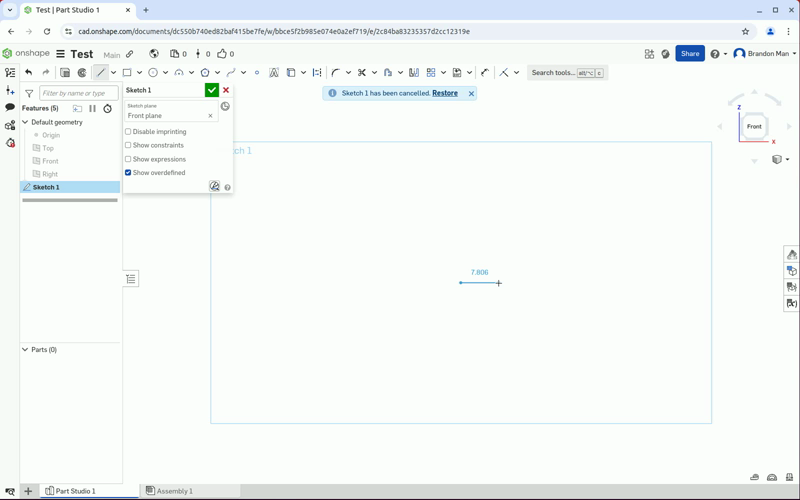
key_down(shift)
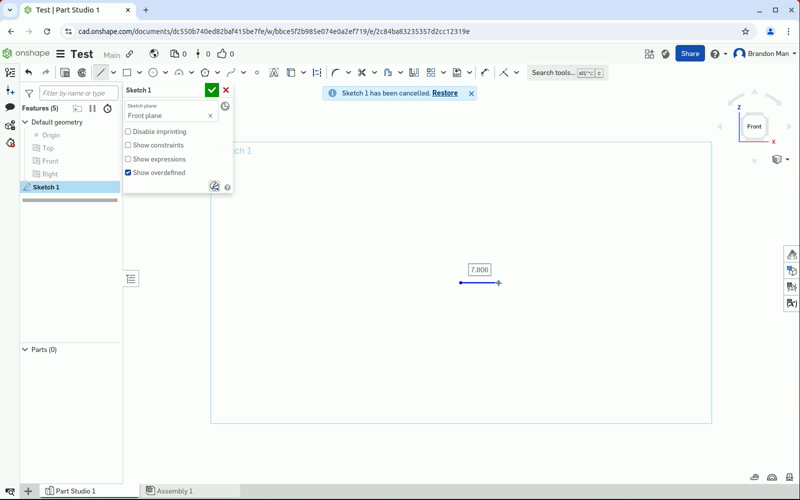
mouse_move(528, 282)
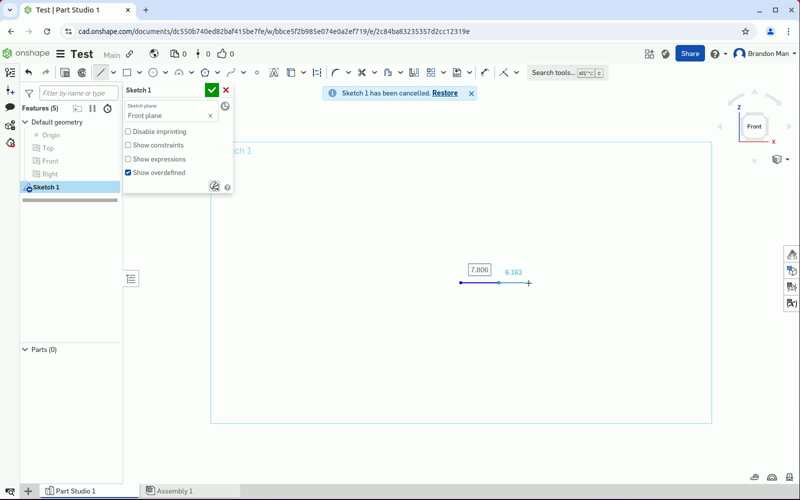
mouse_move(498, 264)
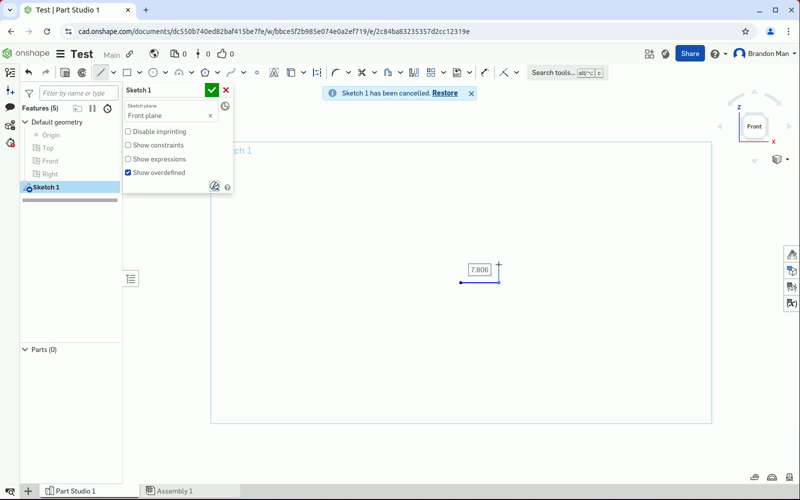
click(498, 264)
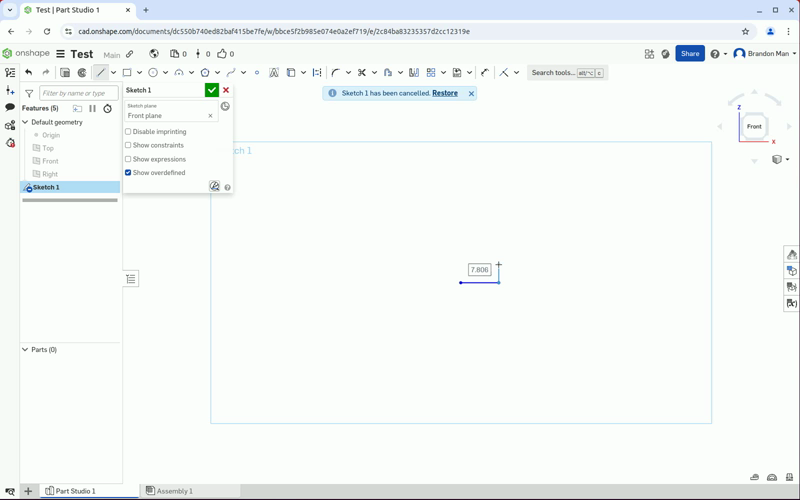
key_up(shift)
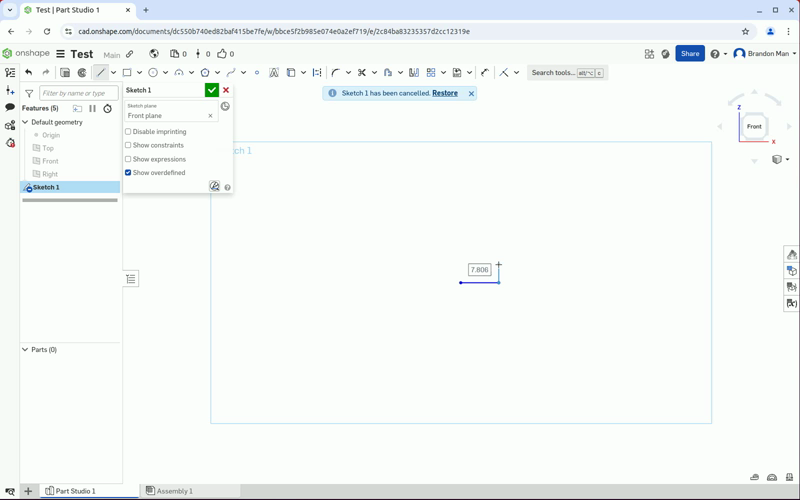
key_down(shift)
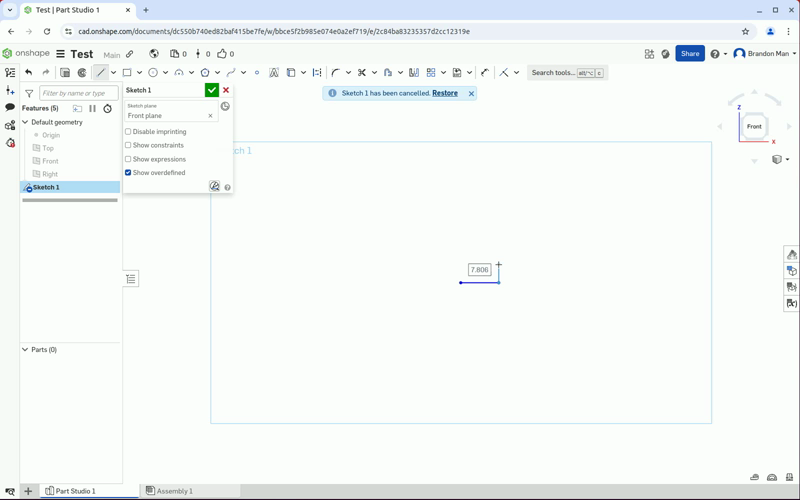
mouse_move(528, 264)
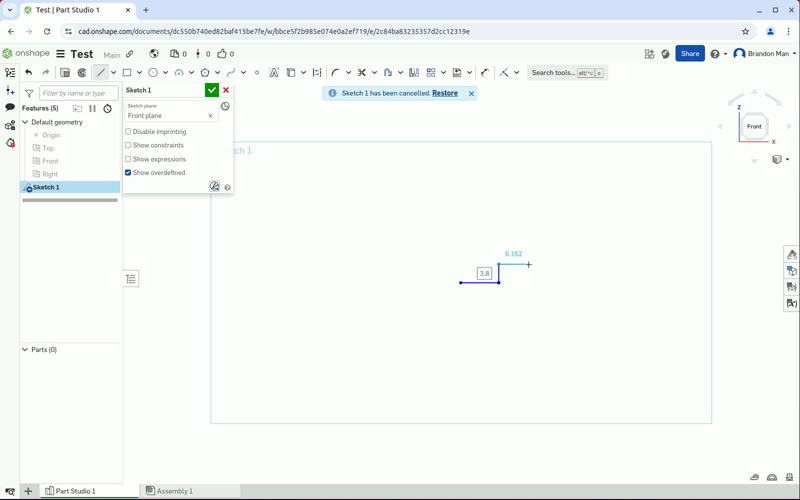
mouse_move(535, 264)
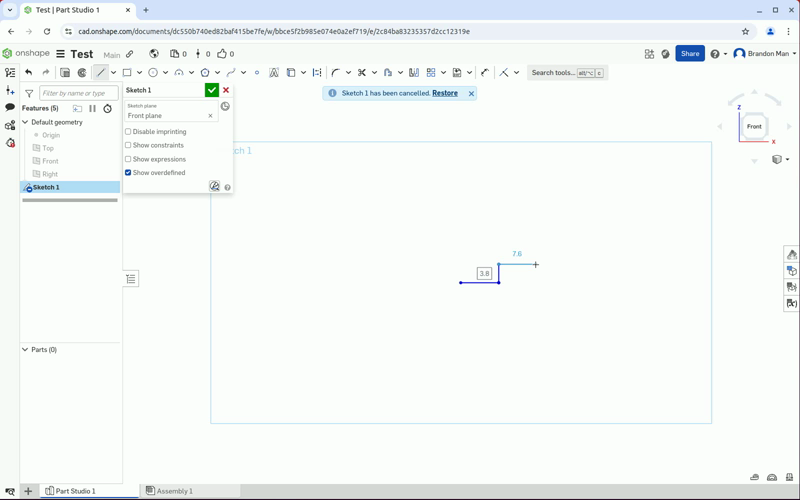
click(535, 264)
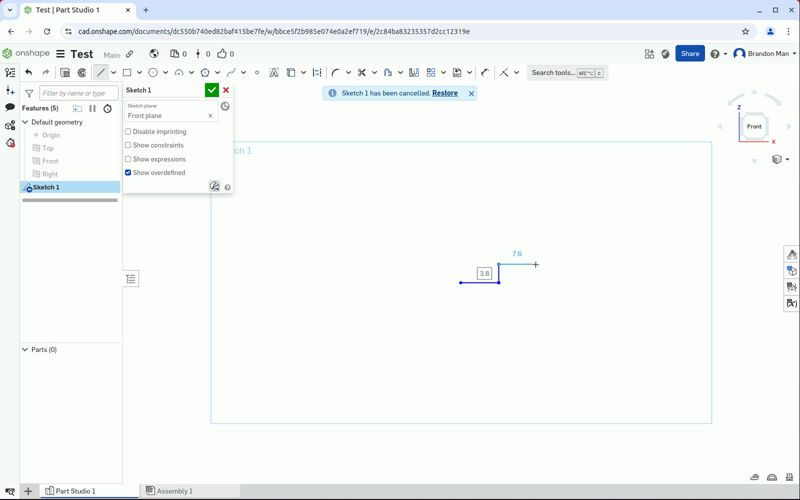
key_up(shift)
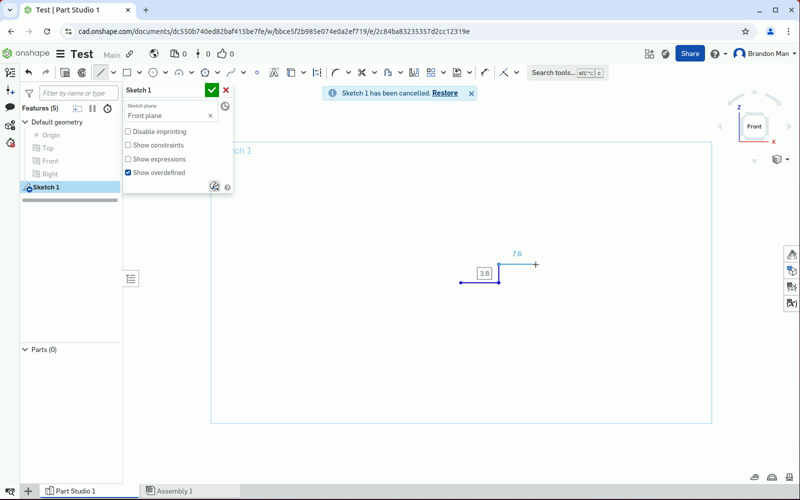
key_down(shift)
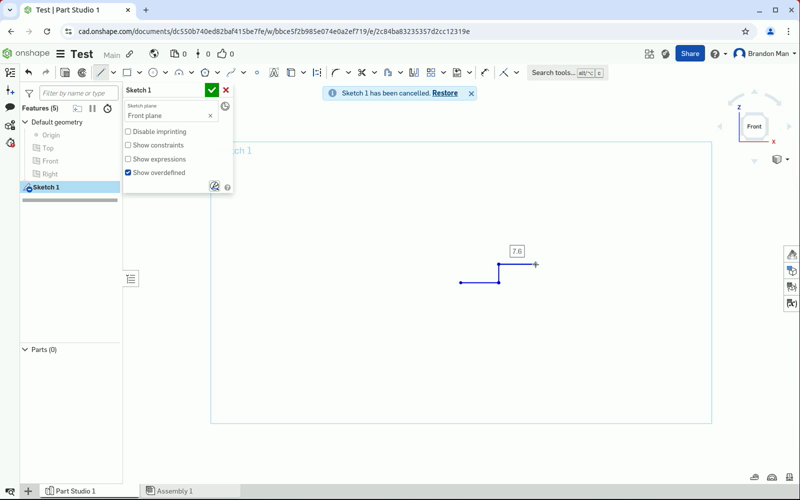
mouse_move(565, 264)
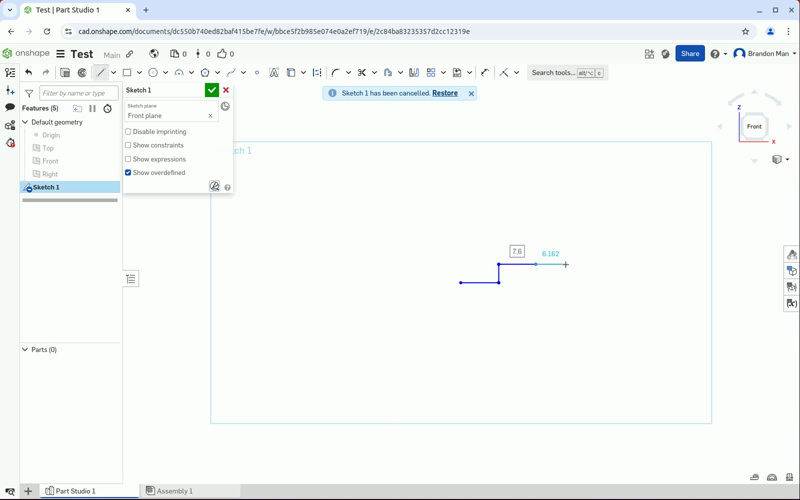
mouse_move(535, 282)
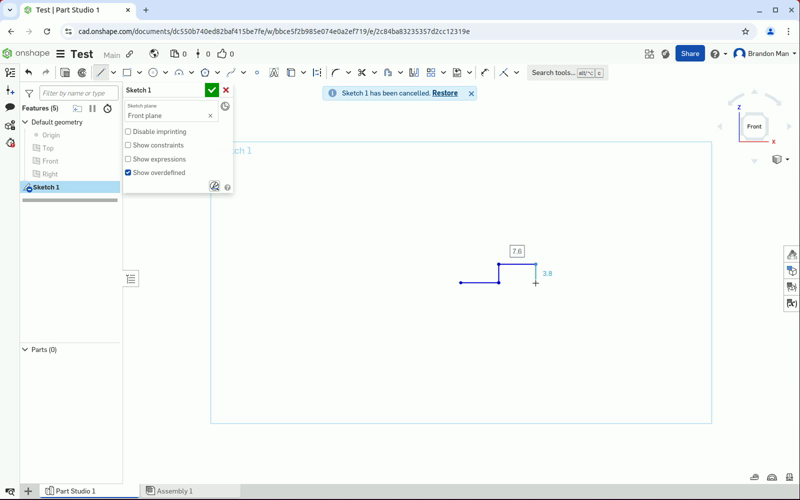
click(535, 282)
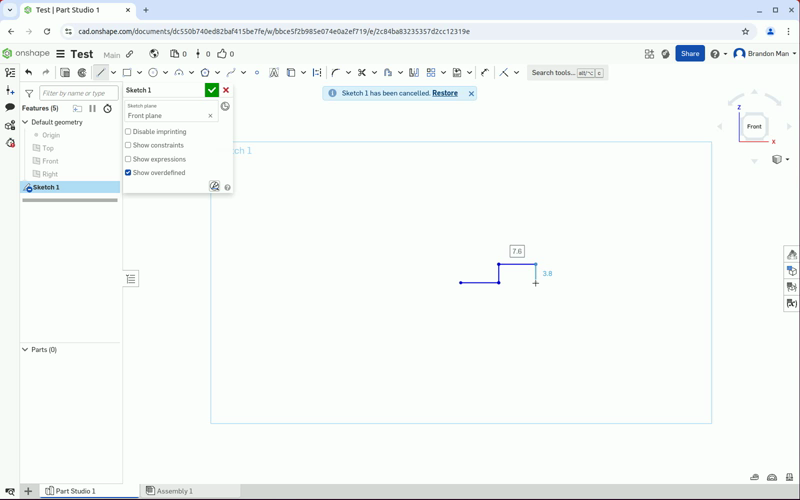
key_up(shift)
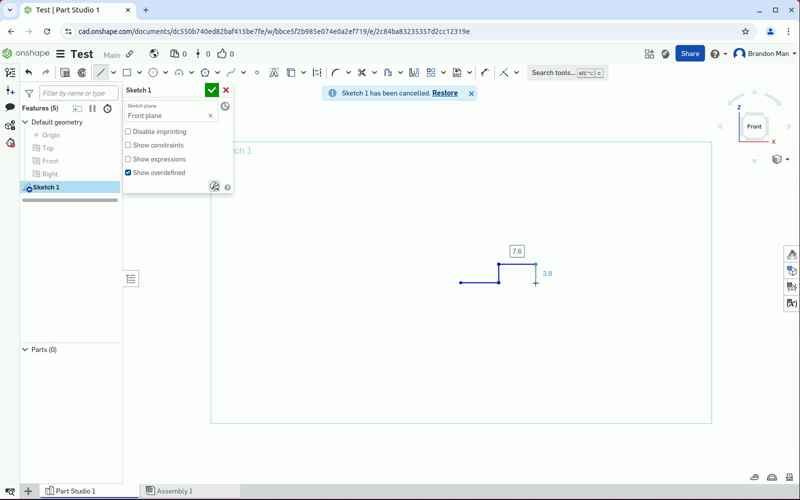
key_down(shift)
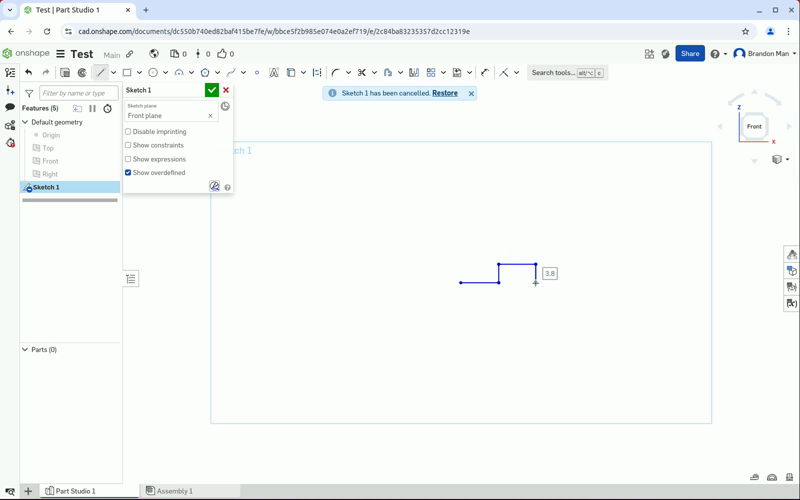
mouse_move(565, 282)
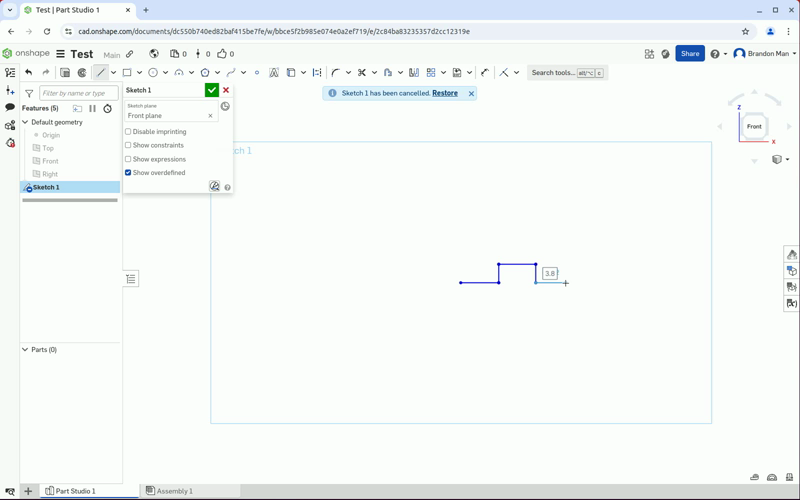
mouse_move(573, 282)
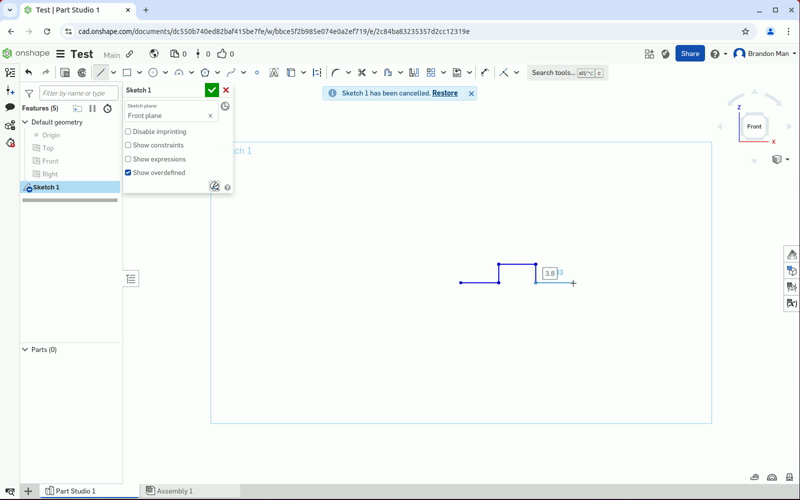
click(573, 282)
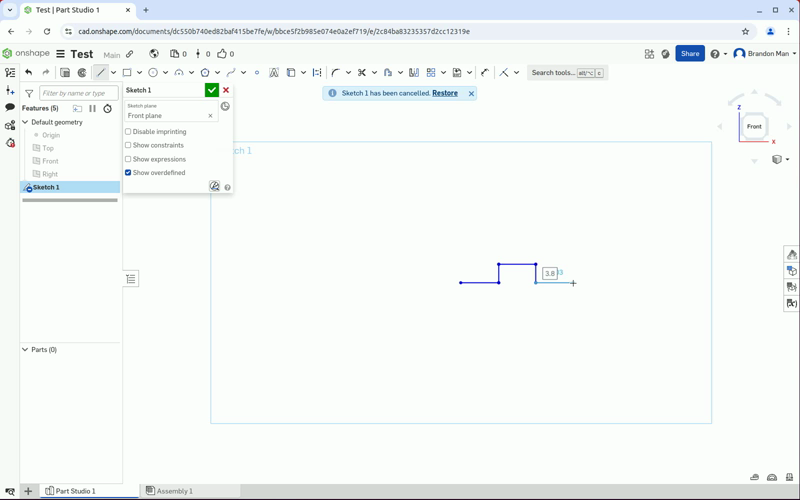
key_up(shift)
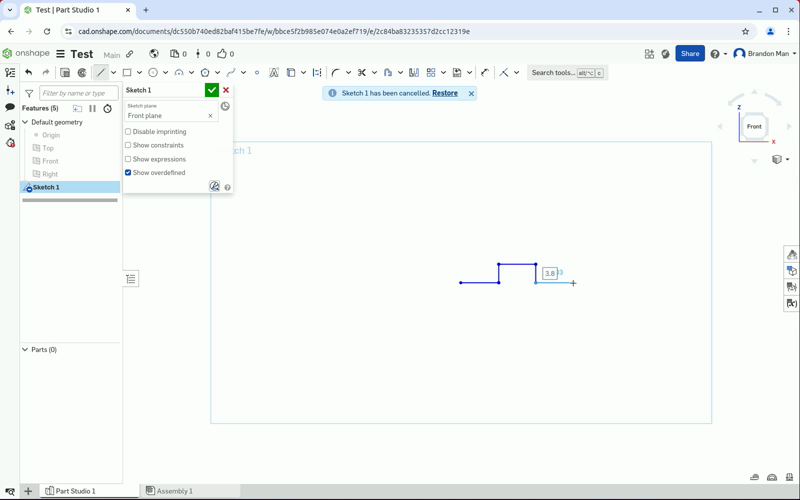
key_down(shift)
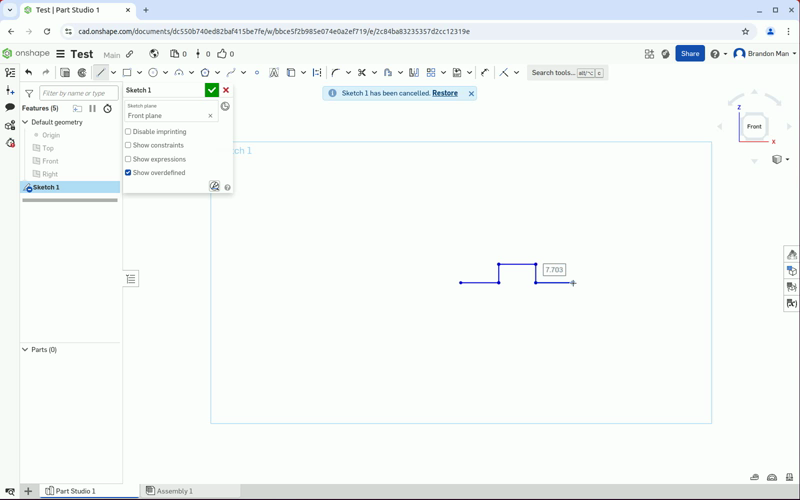
mouse_move(573, 189)
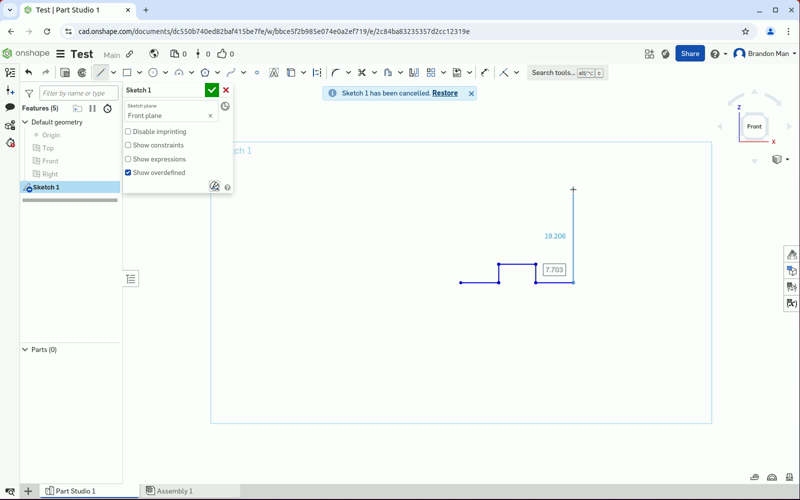
click(573, 189)
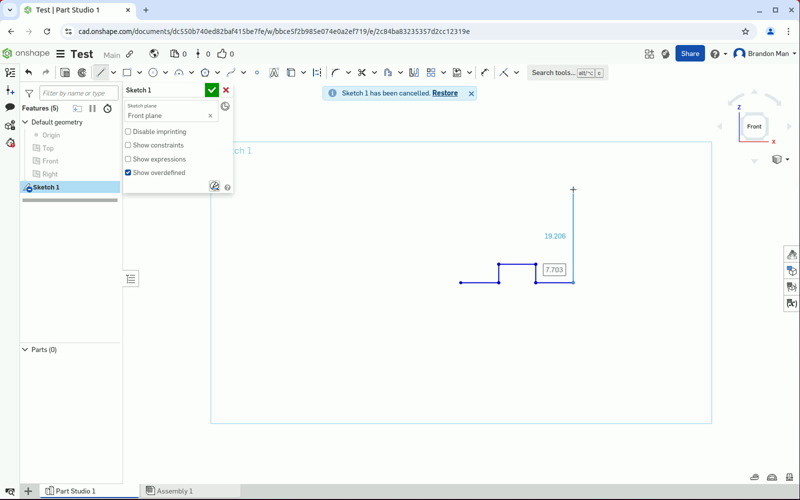
key_up(shift)
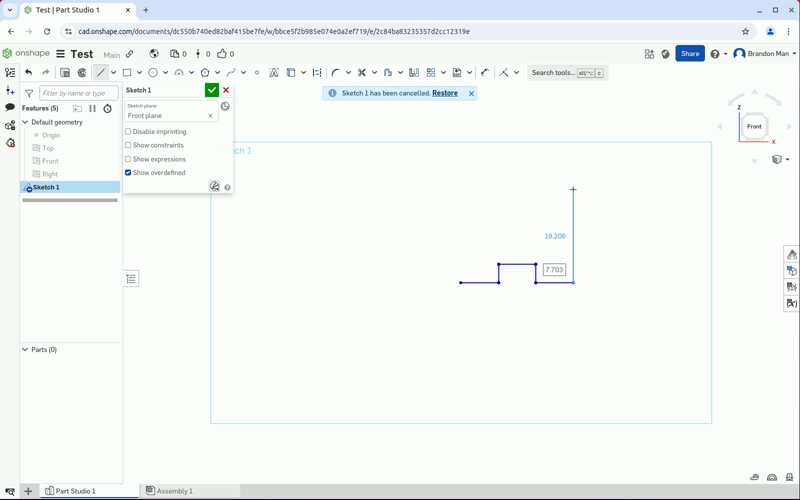
key_down(shift)
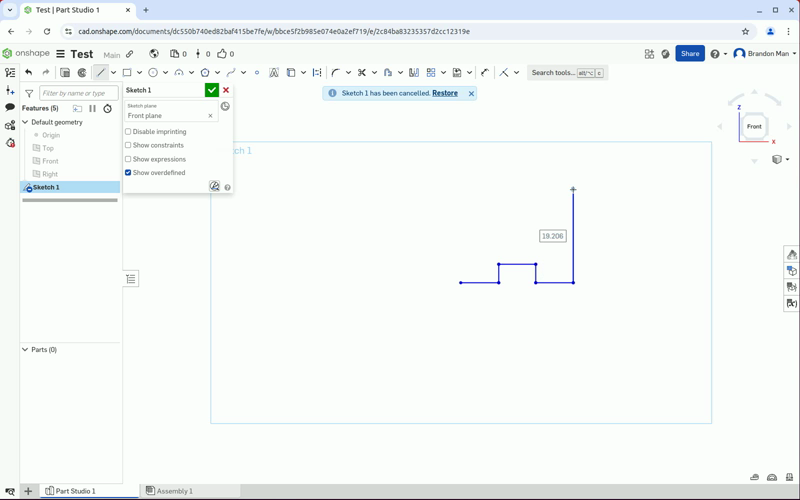
mouse_move(460, 189)
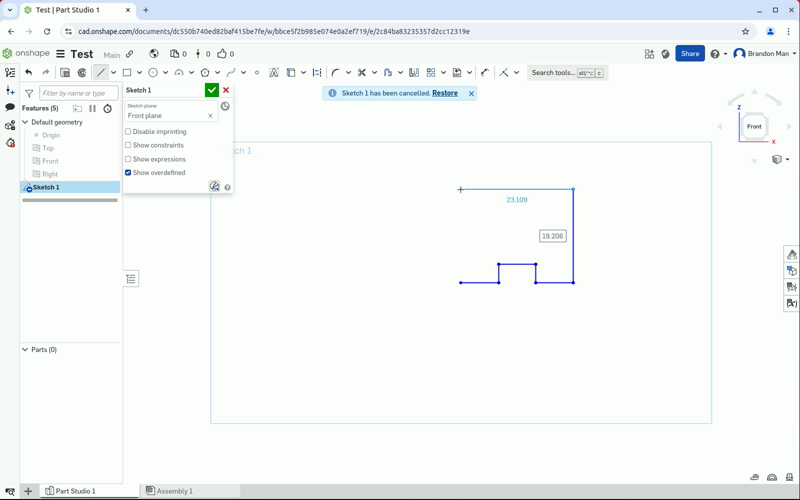
click(460, 189)
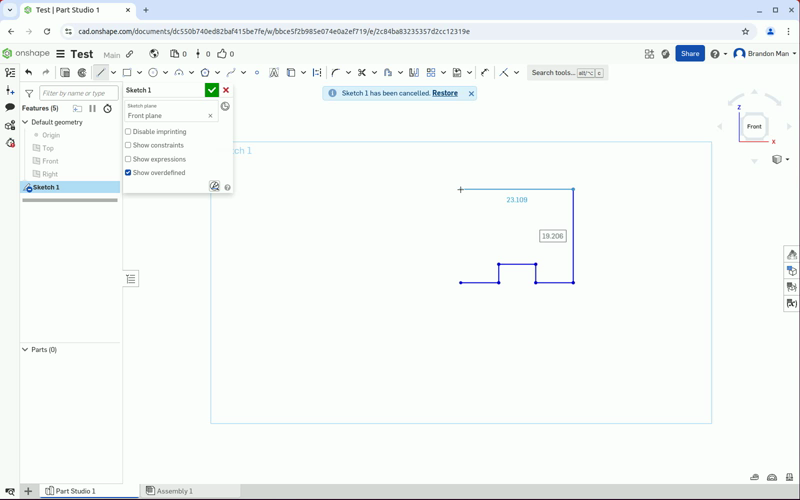
key_up(shift)
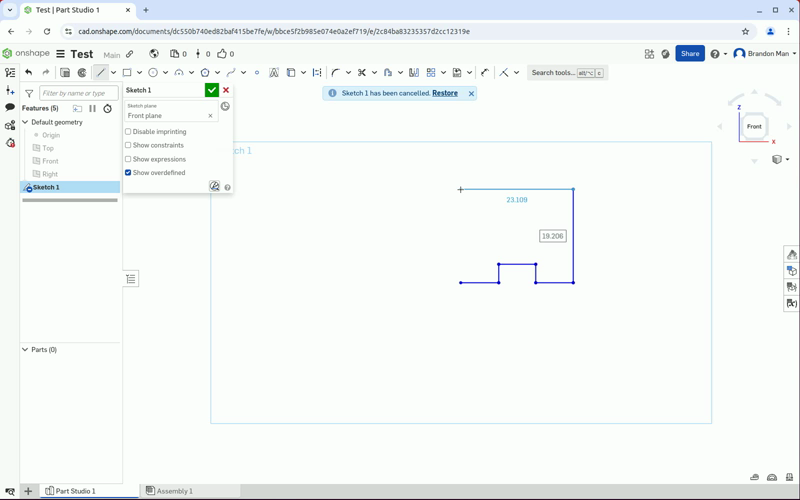
key_down(shift)
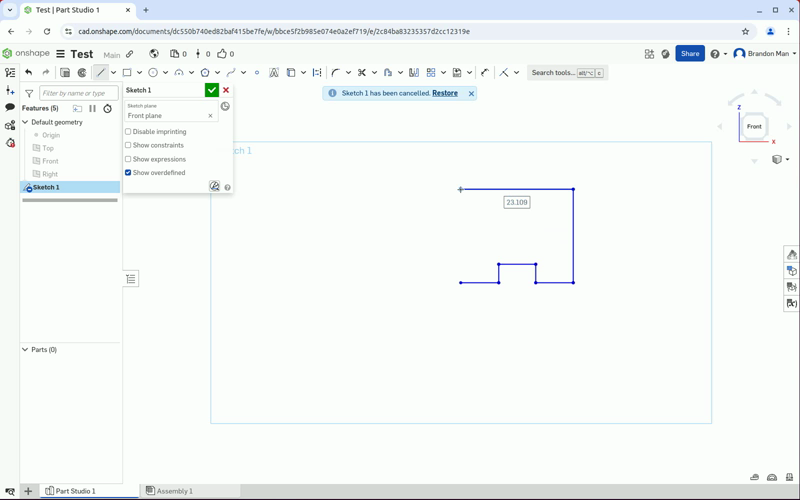
mouse_move(460, 282)
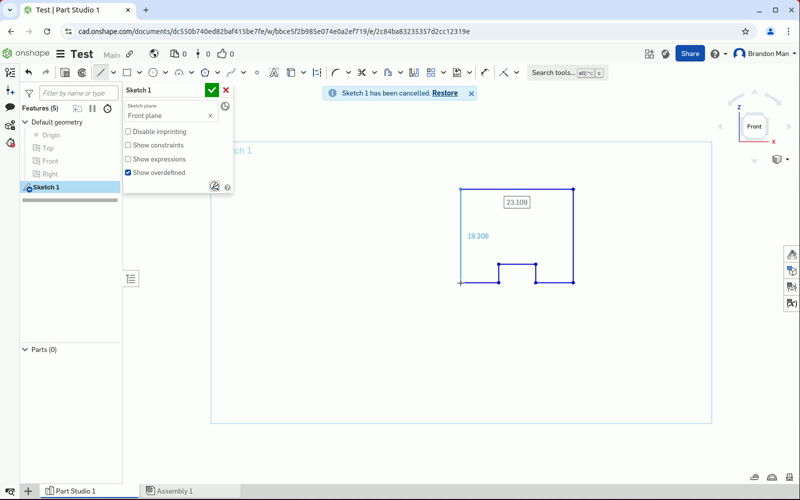
key_up(shift)
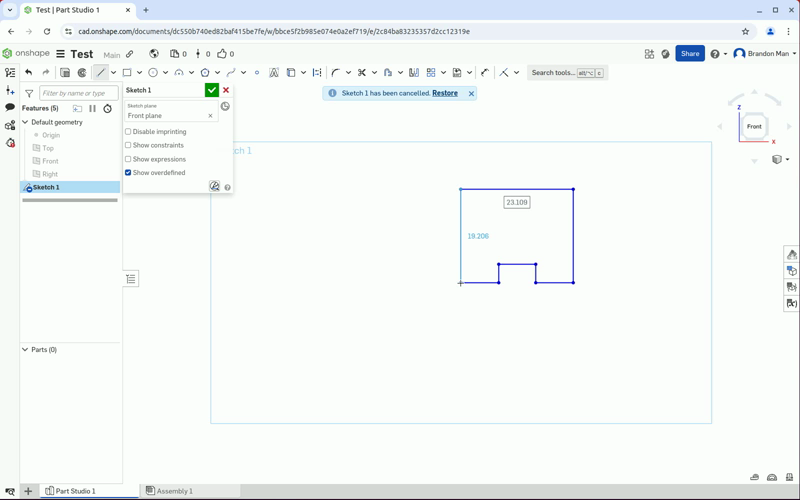
click(460, 282)
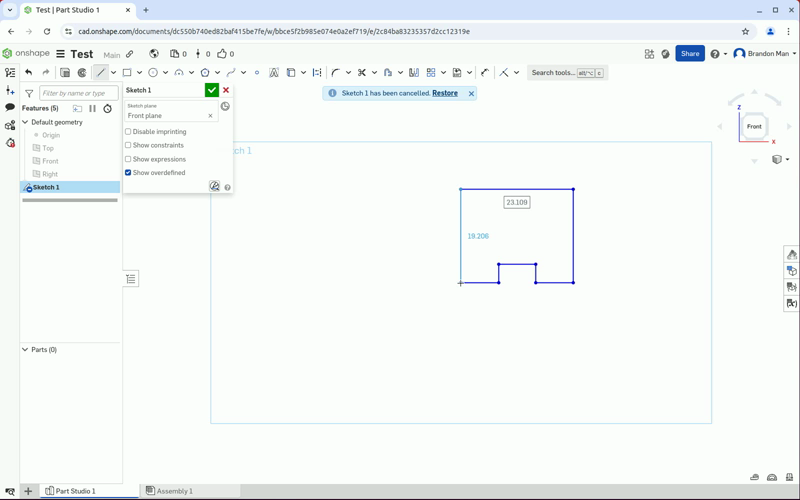
key(esc)
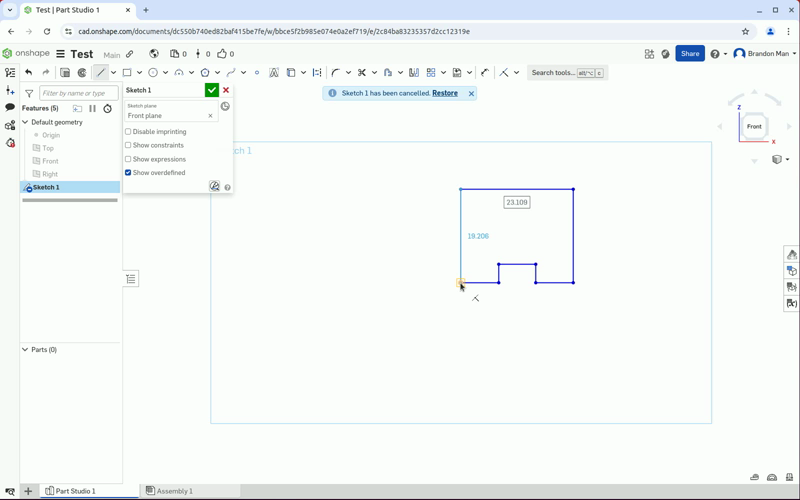
mouse_move(542, 242)
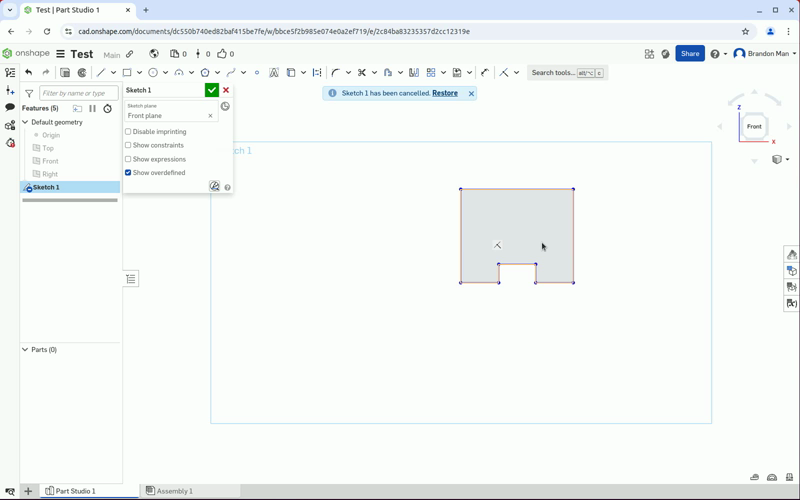
click(542, 242)
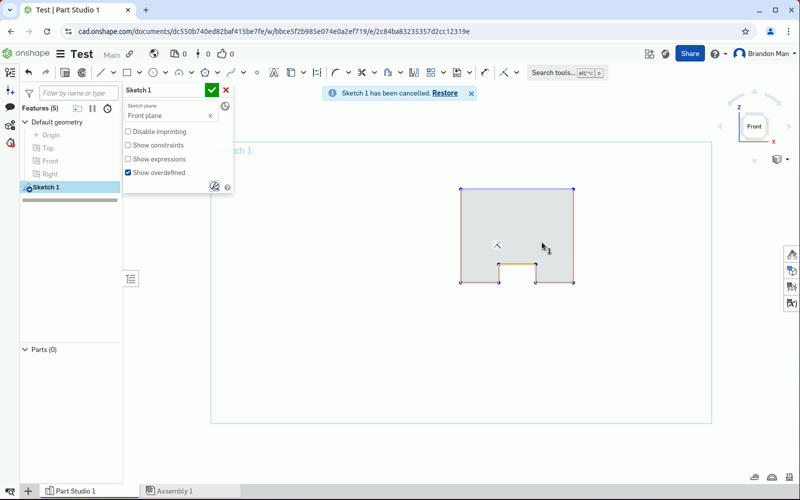
mouse_move(73, 352)
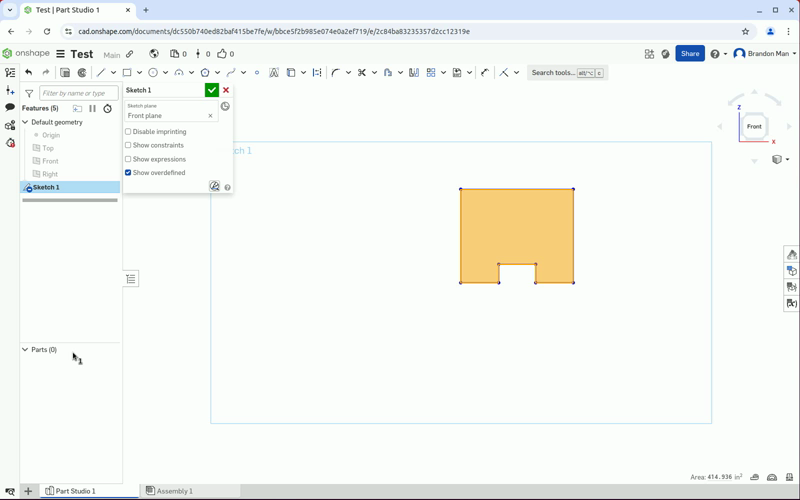
key(shift+y)
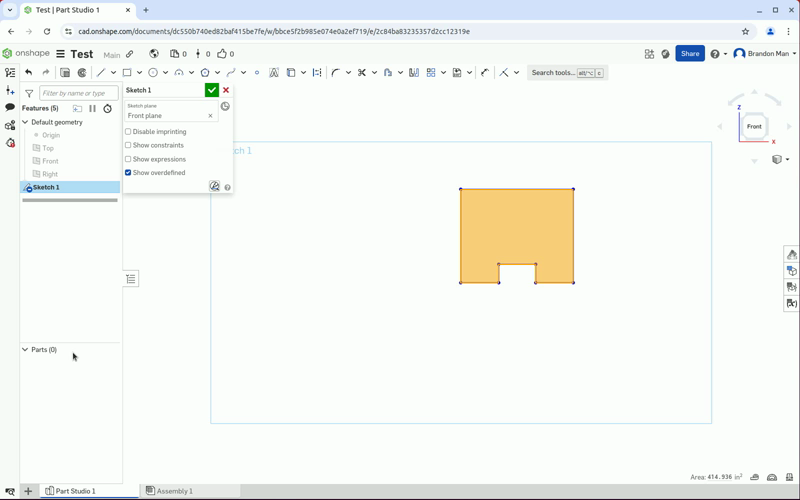
key(shift+e)
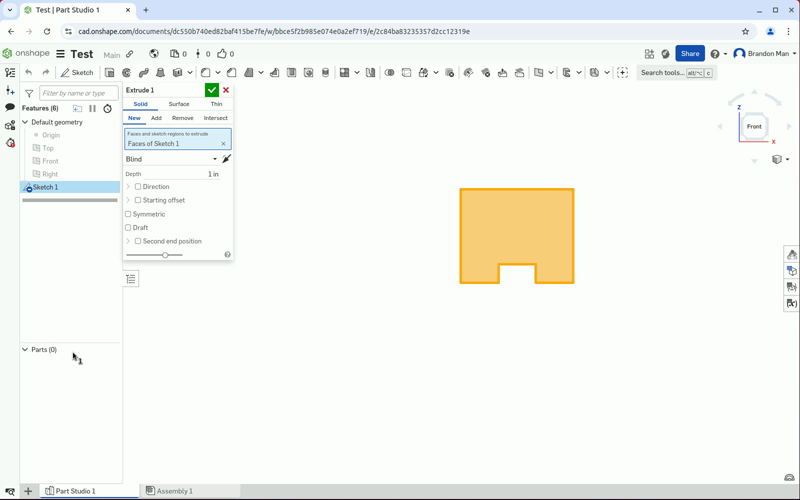
mouse_move(143, 106)
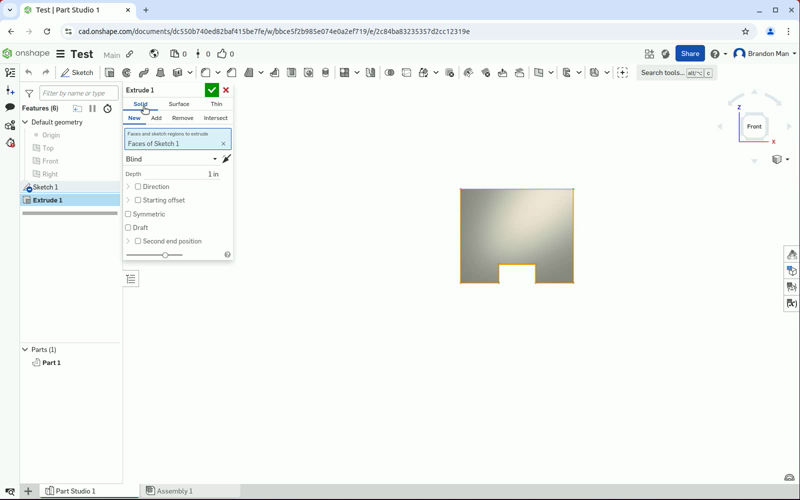
click(143, 106)
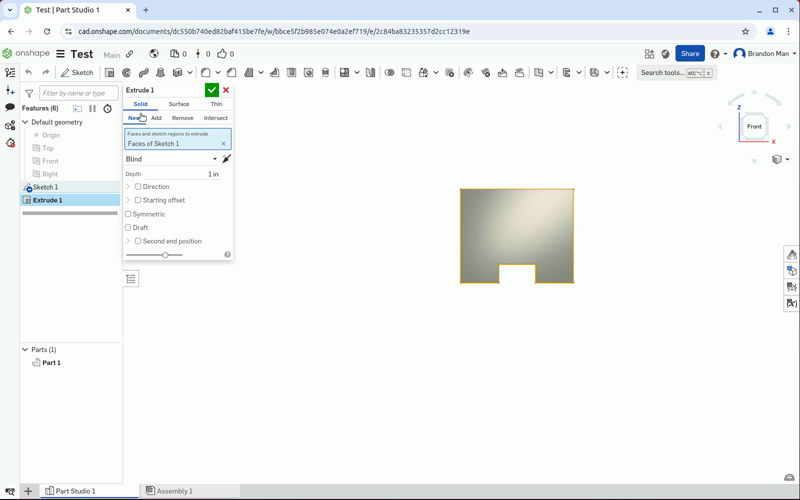
mouse_move(137, 120)
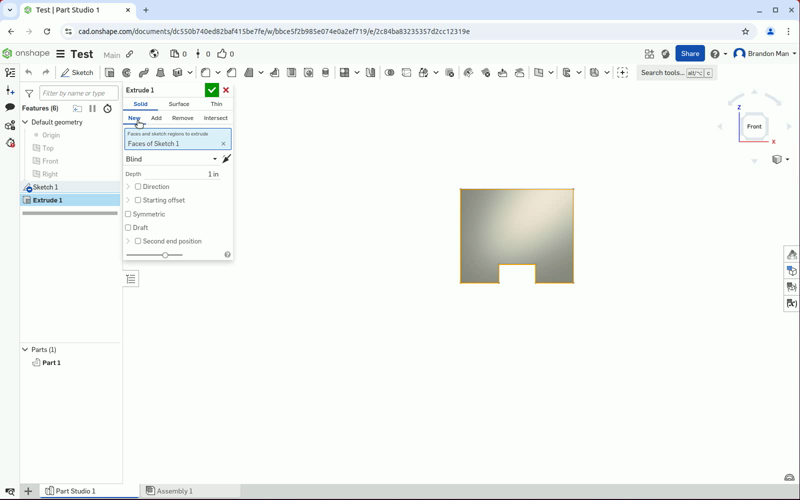
click(137, 120)
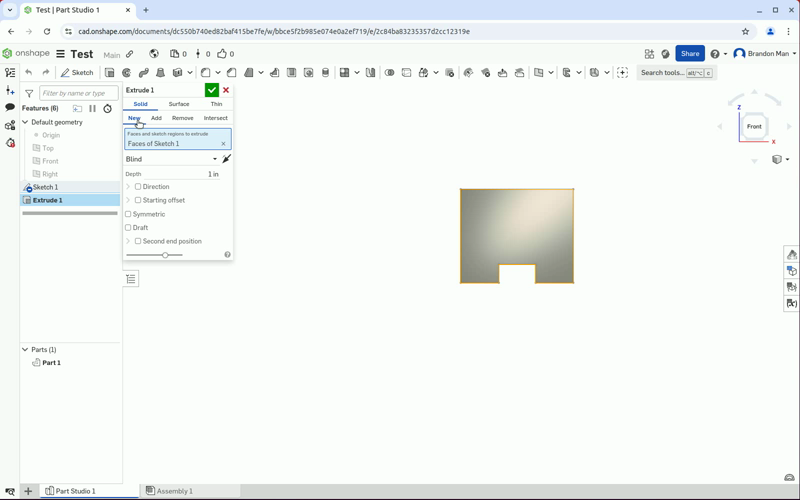
key(tab, 4)
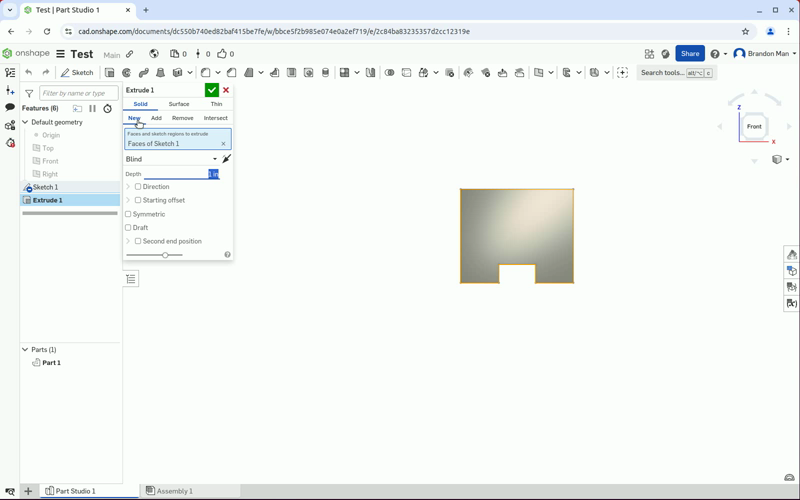
text(15.405)
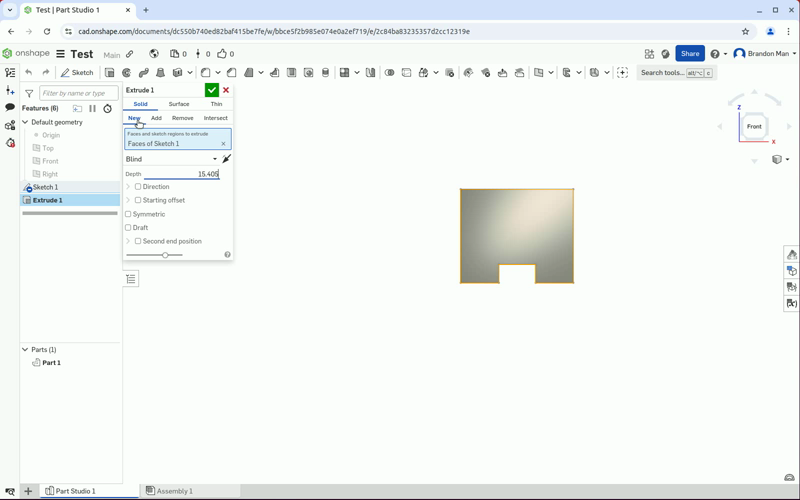
key(enter)
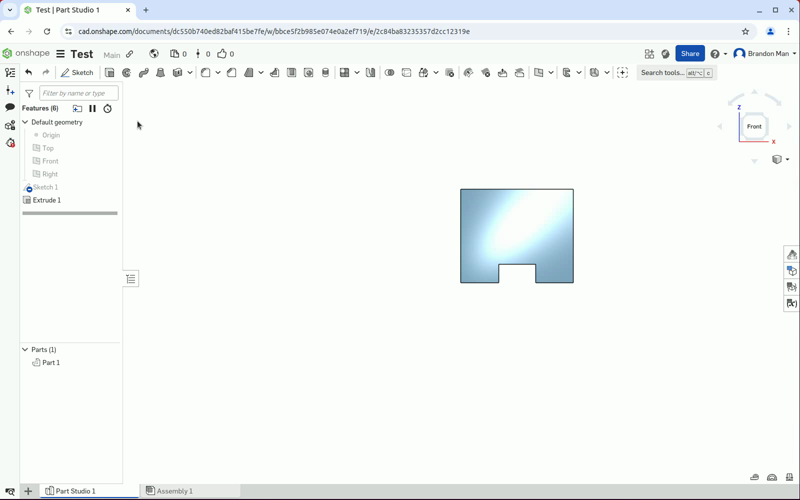
key(shift+h)
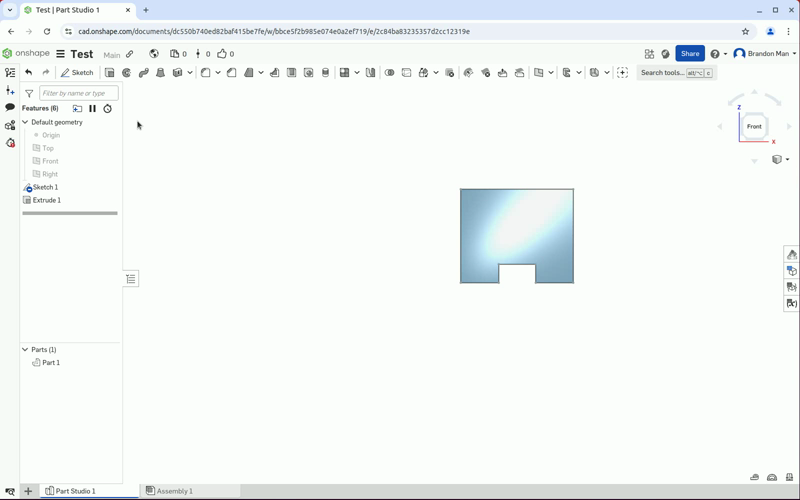
key(shift+h)
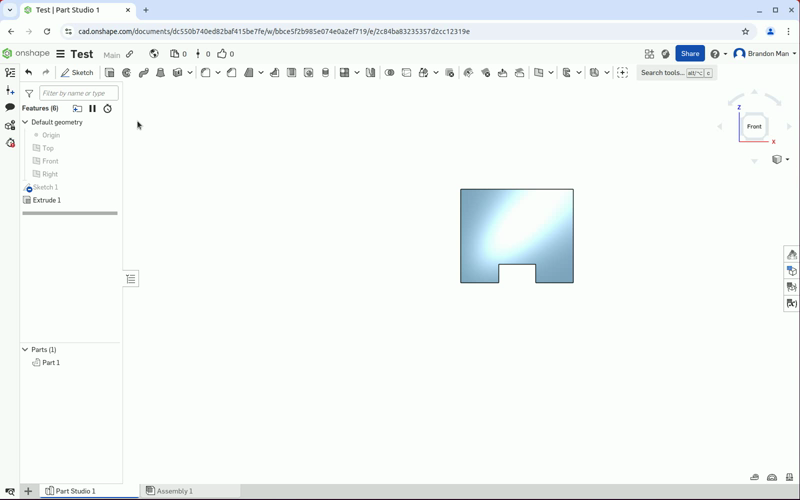
mouse_move(73, 189)
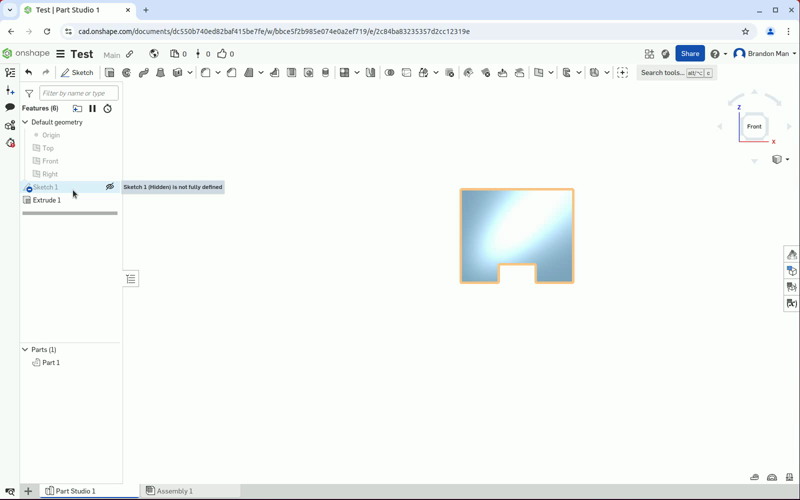
click(73, 189)
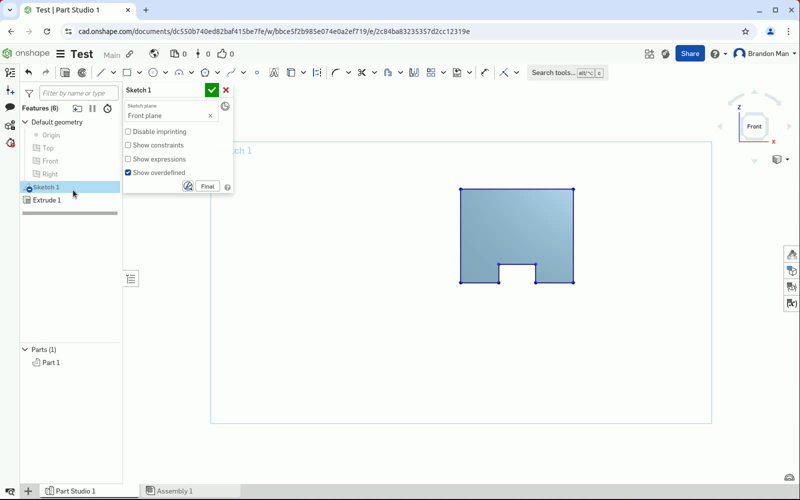
mouse_move(229, 92)
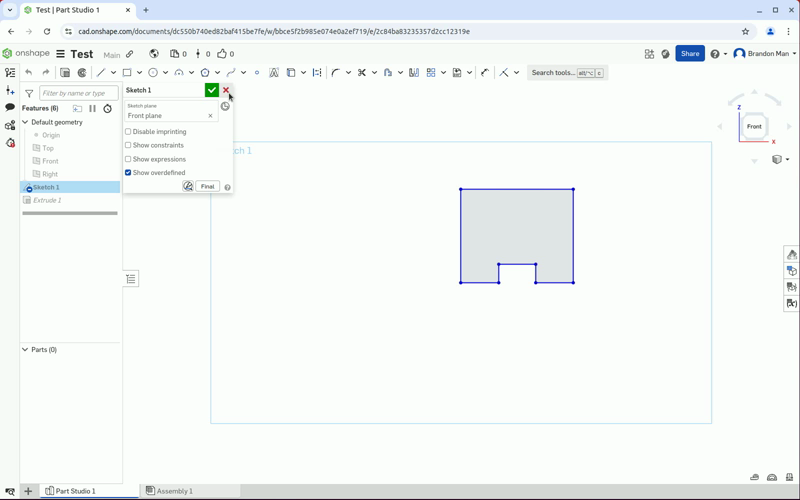
click(229, 92)
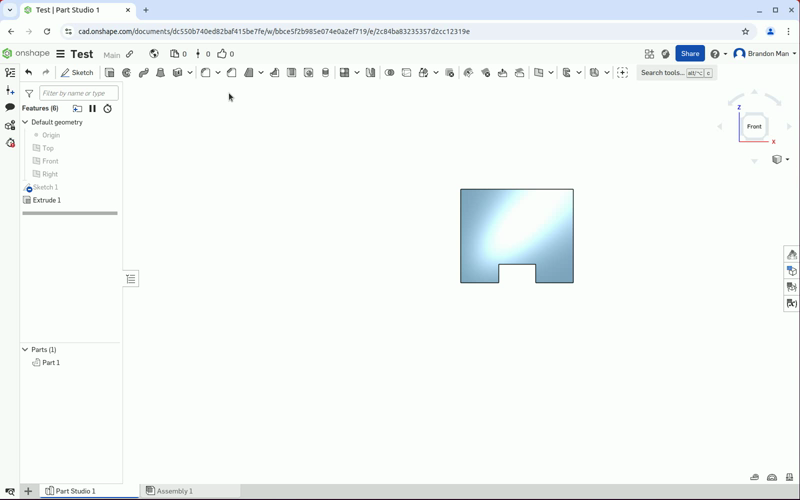
mouse_move(73, 352)
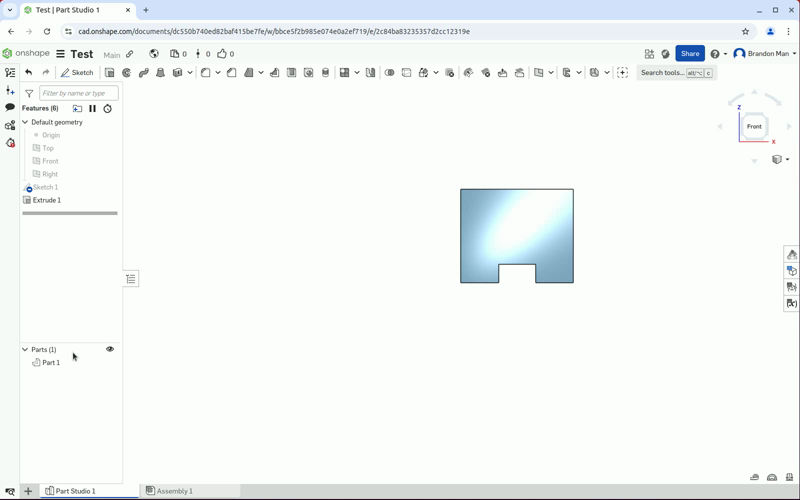
key(y)
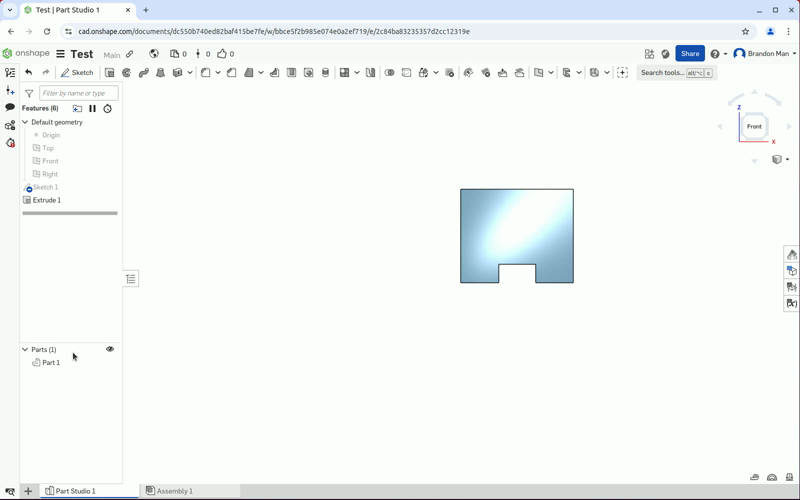
key(shift+p)
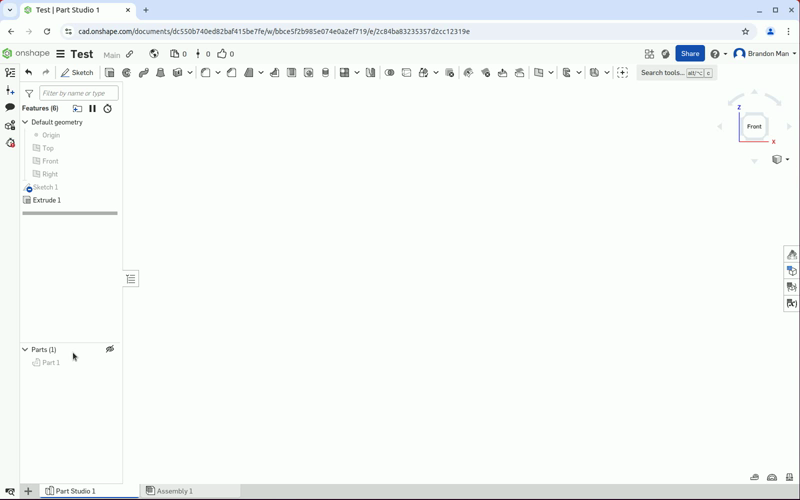
key(space)
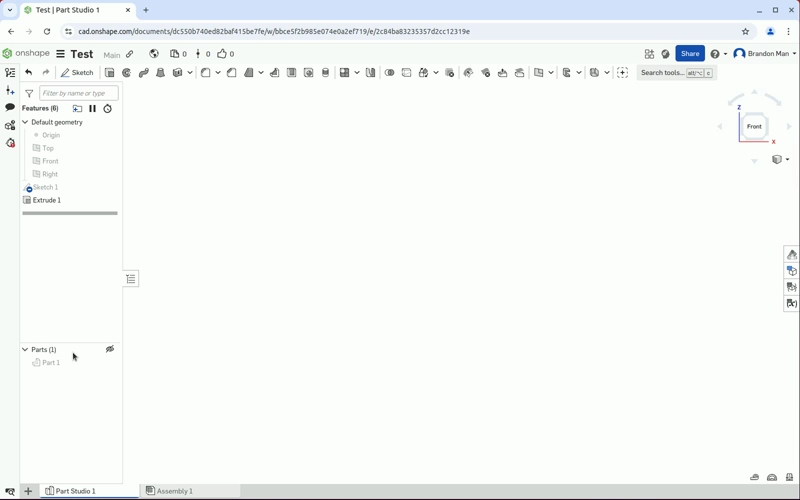
key_down(shift)
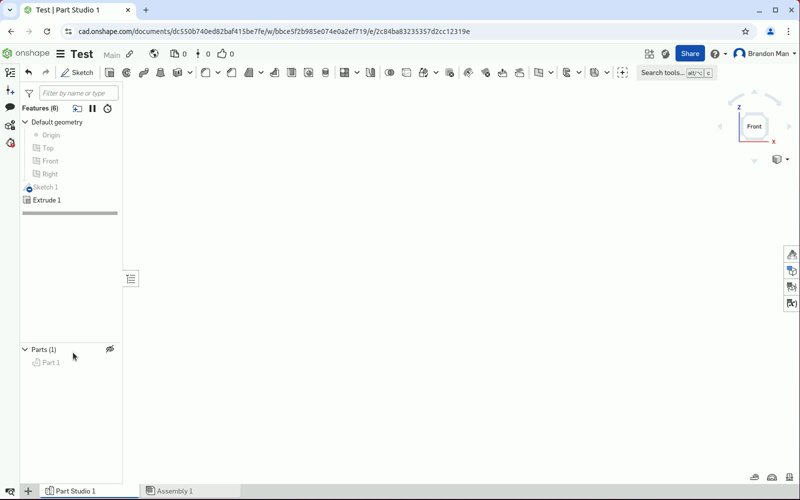
key(left)
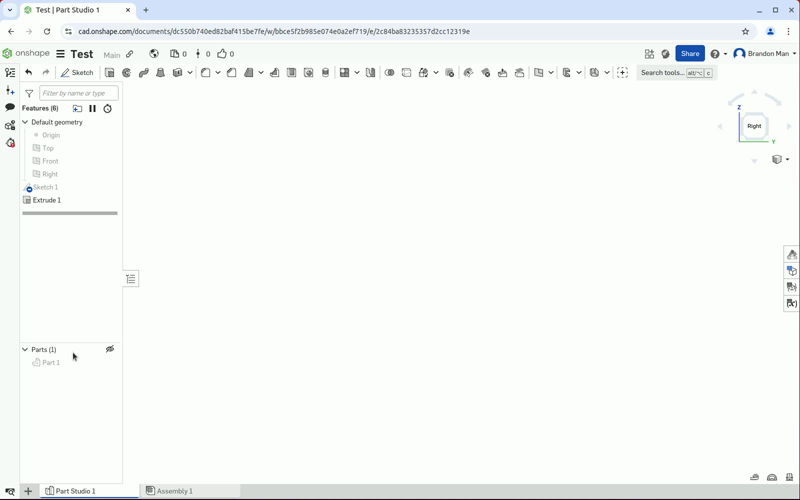
key_up(shift)
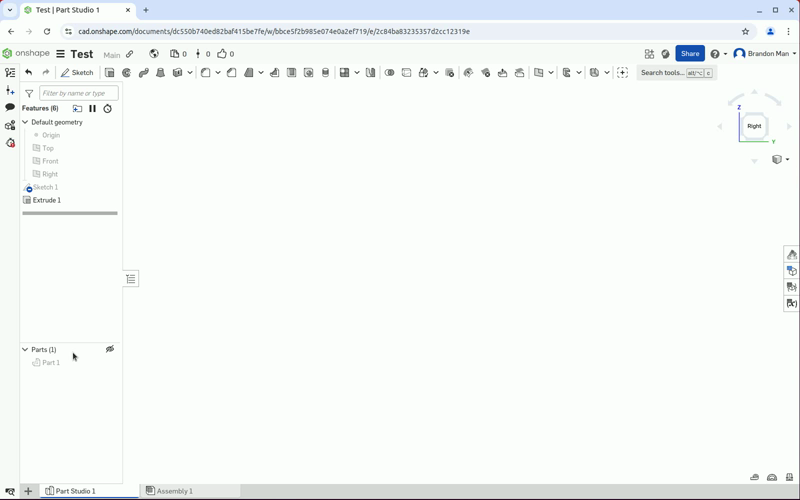
mouse_move(73, 352)
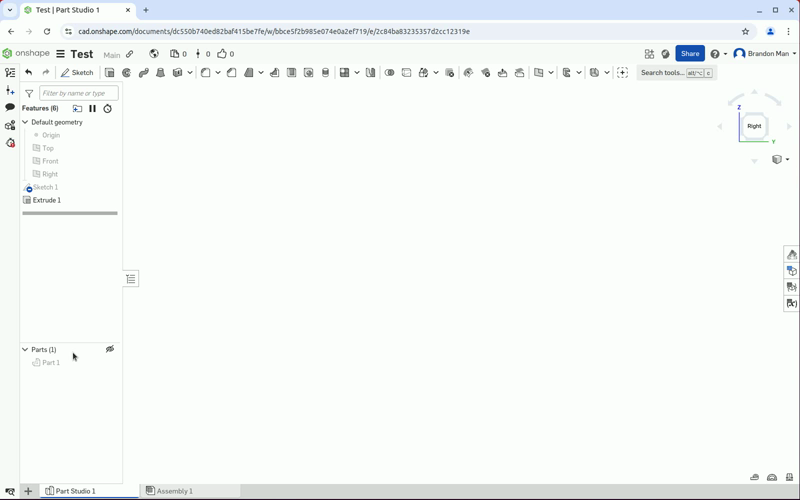
key(shift+y)
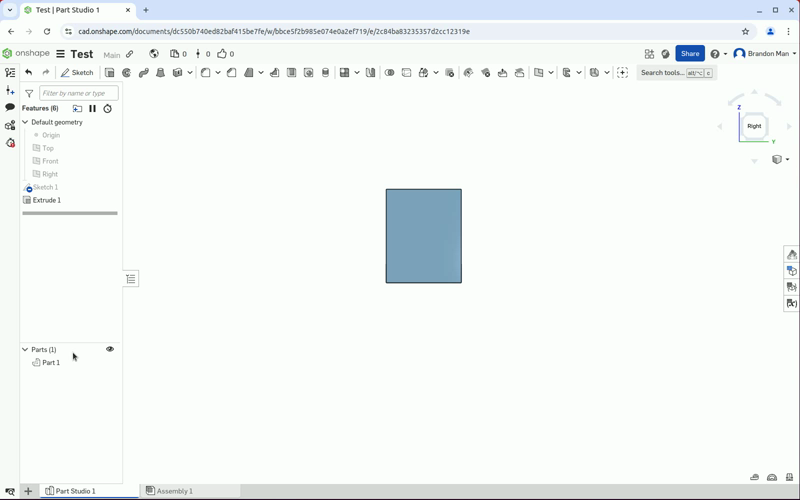
mouse_move(541, 75)
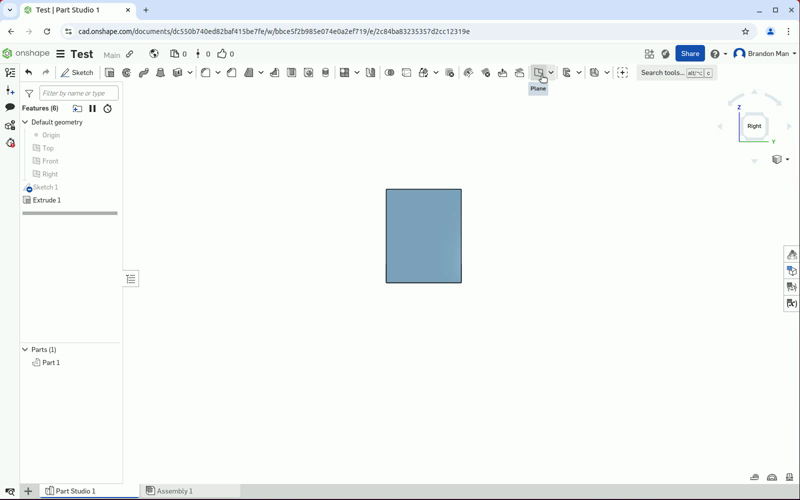
click(541, 75)
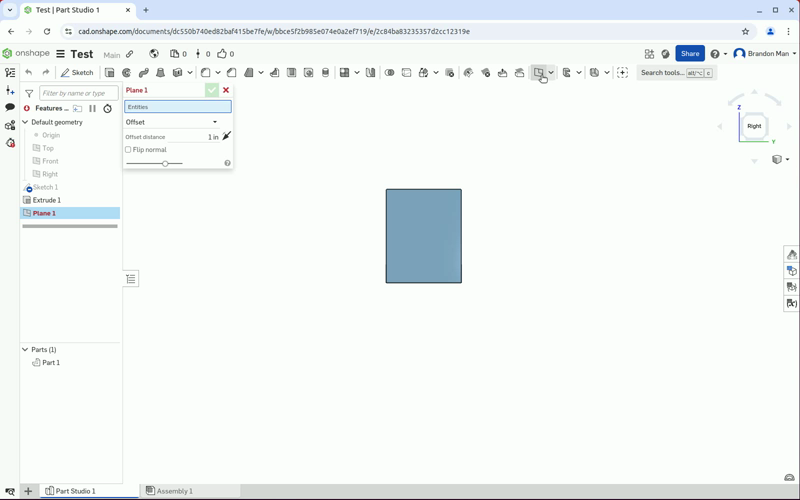
mouse_move(73, 176)
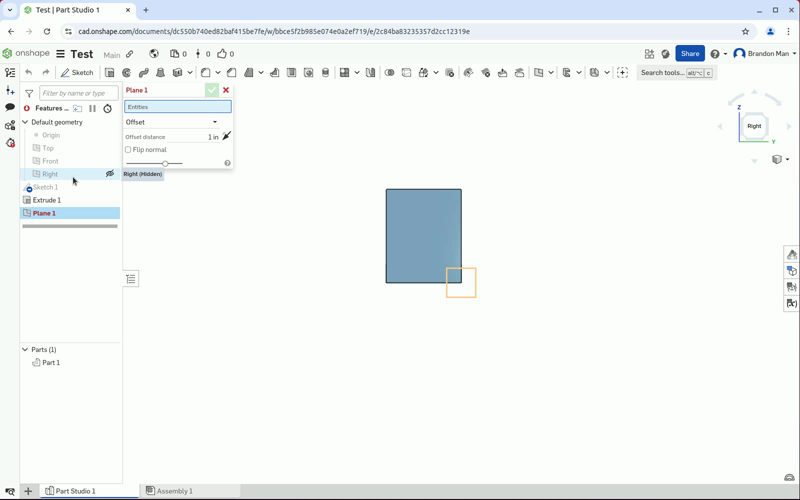
click(73, 176)
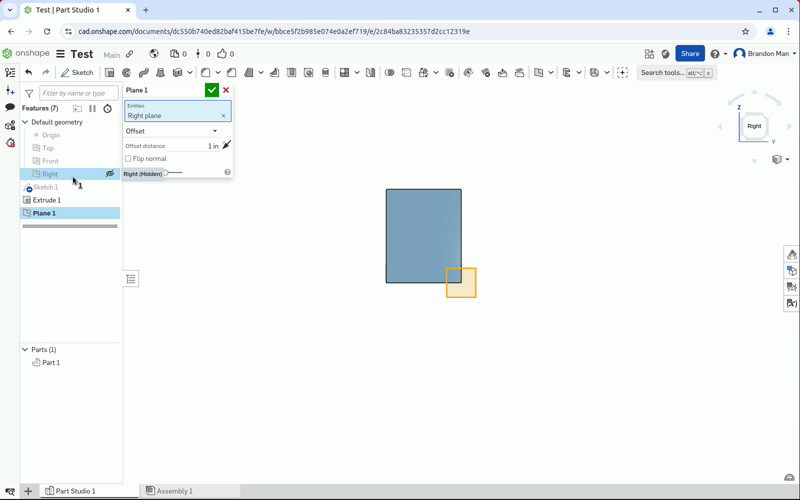
key(tab, 2)
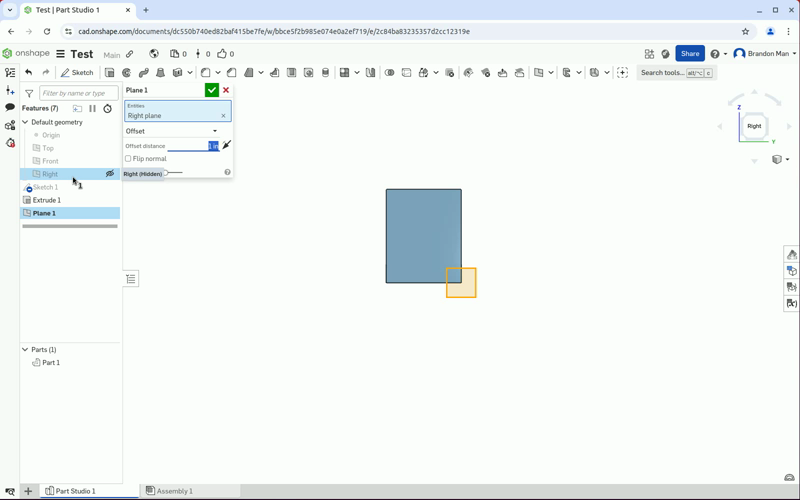
text(23.108)
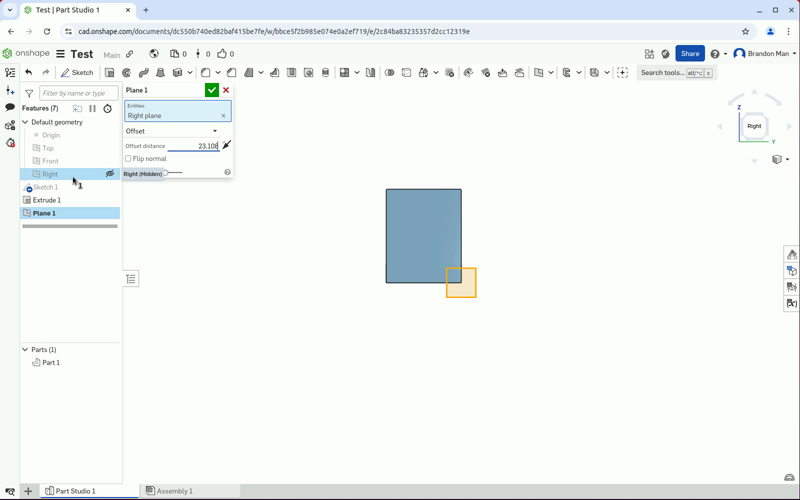
key(enter, 2)
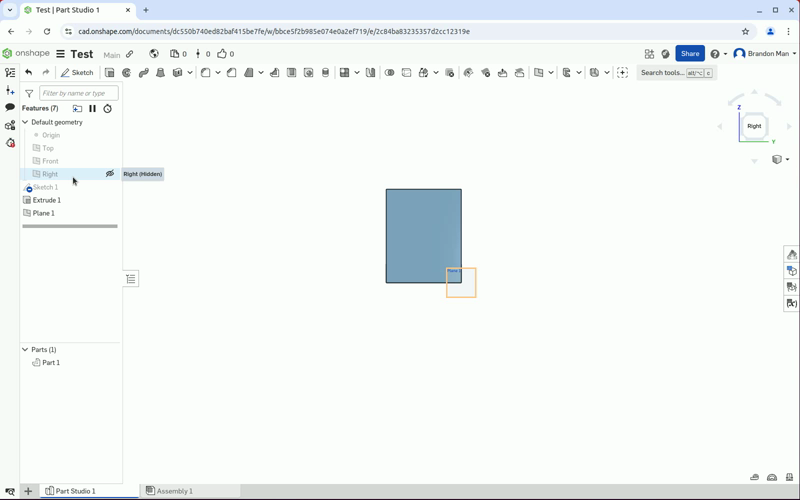
key(shift+s)
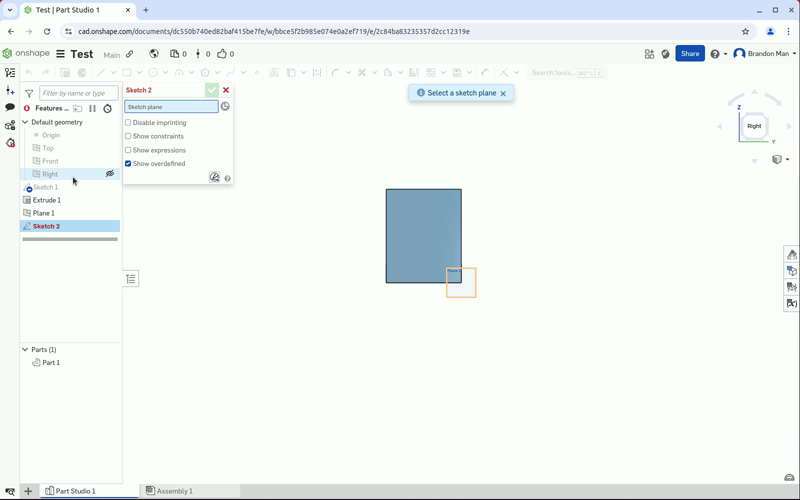
mouse_move(73, 215)
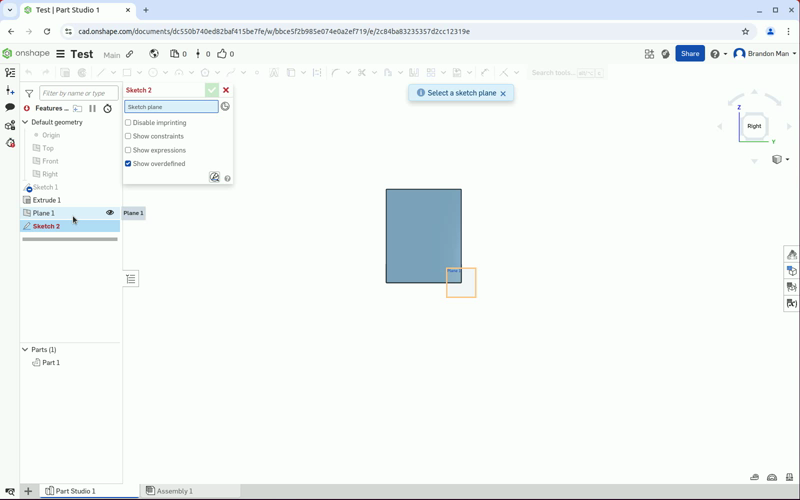
click(73, 215)
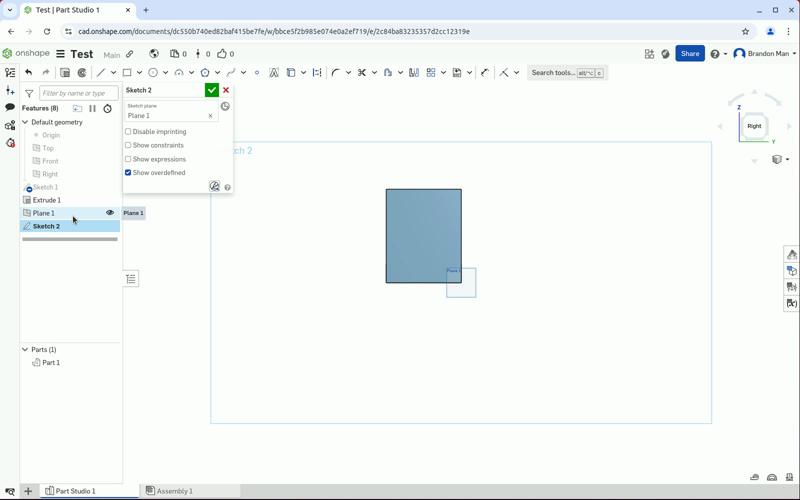
mouse_move(73, 352)
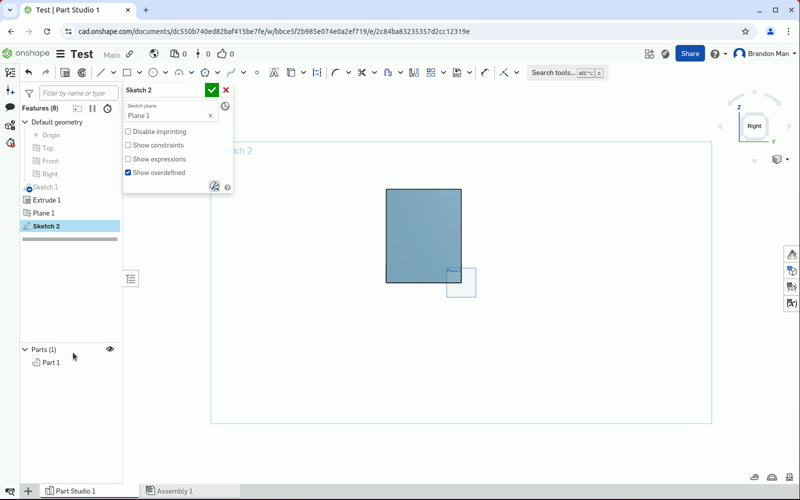
key(y)
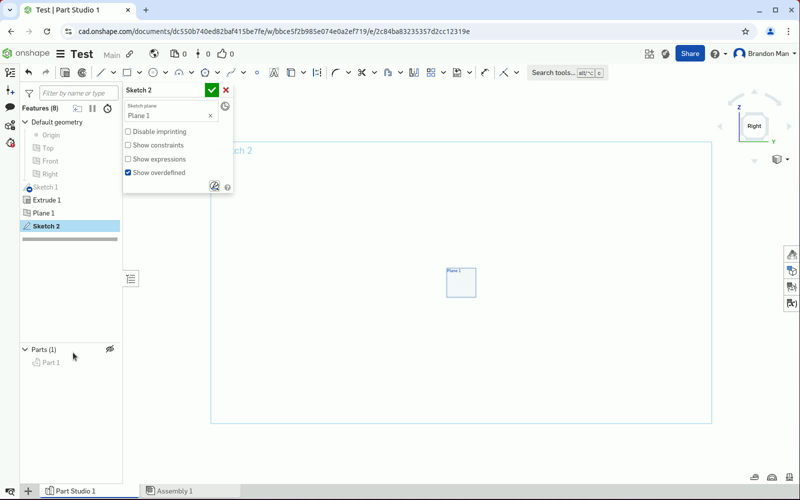
key(l)
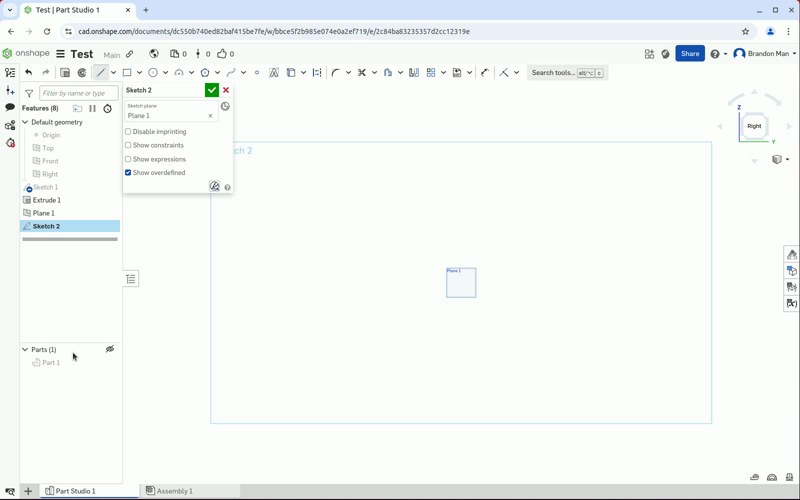
key_down(shift)
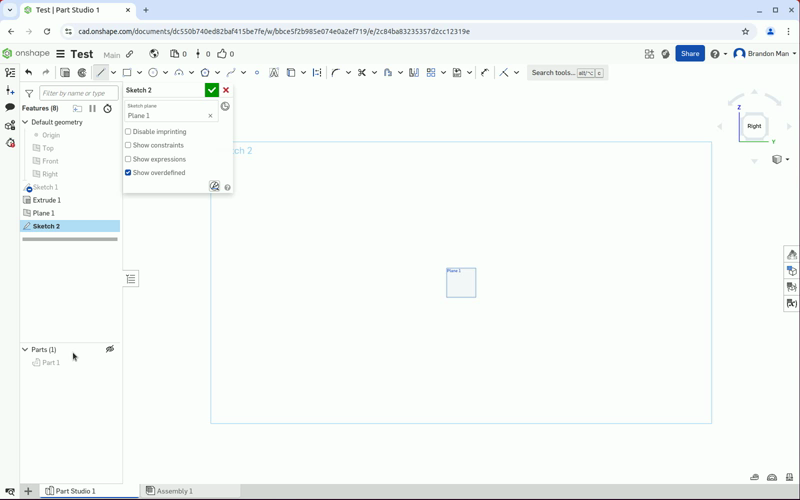
mouse_move(404, 207)
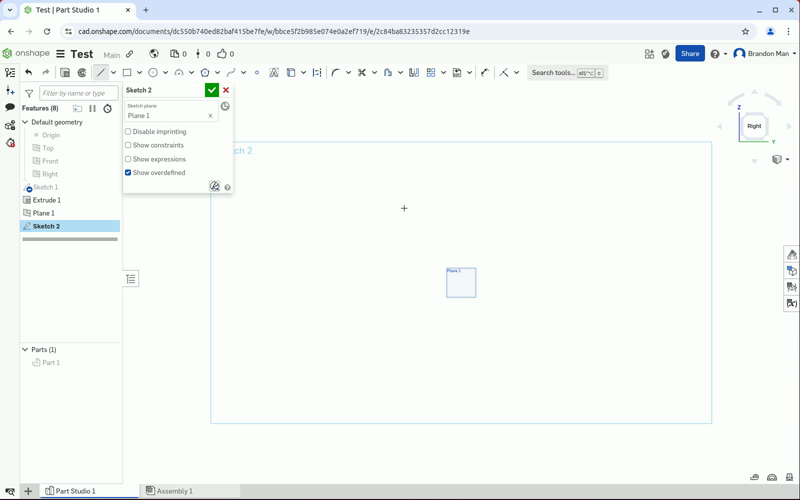
click(404, 207)
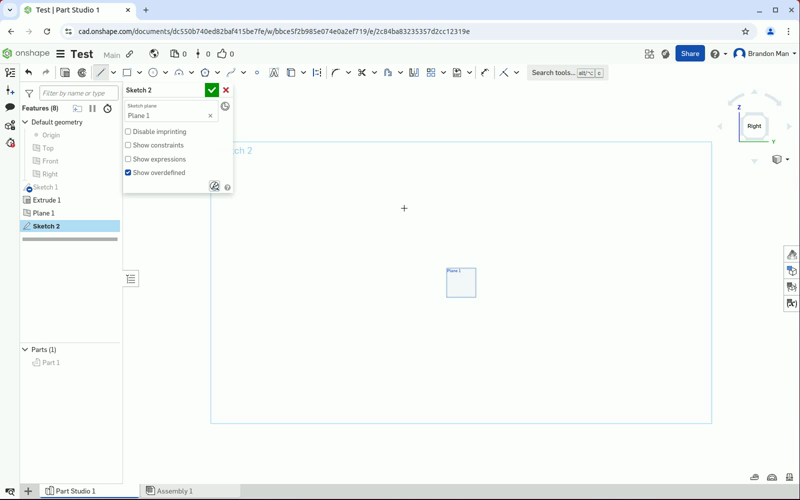
key_up(shift)
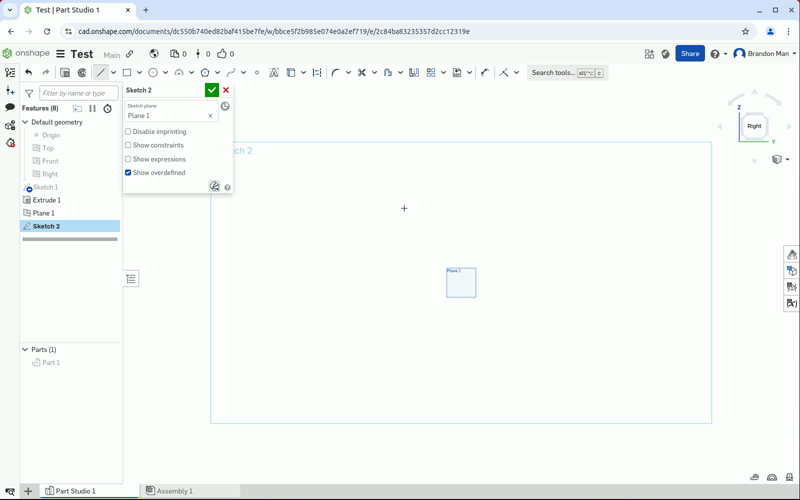
key_down(shift)
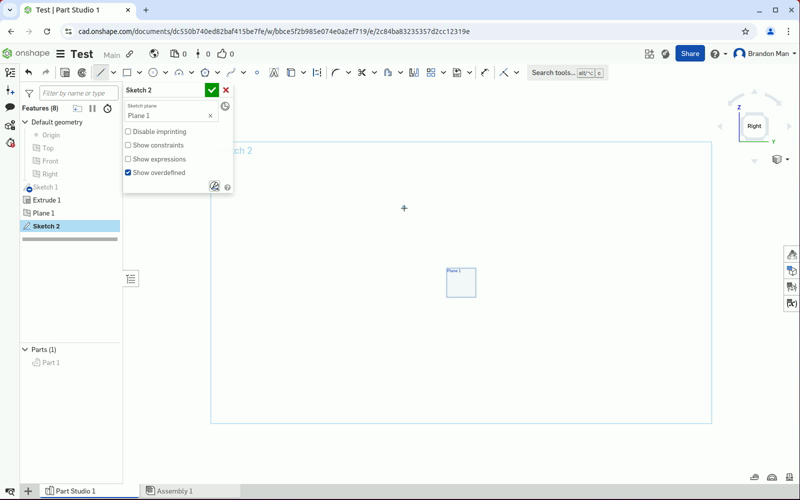
mouse_move(434, 207)
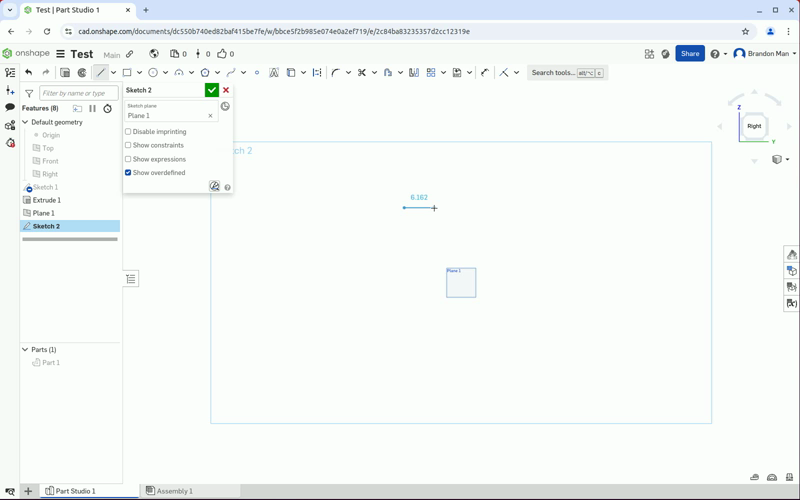
mouse_move(442, 207)
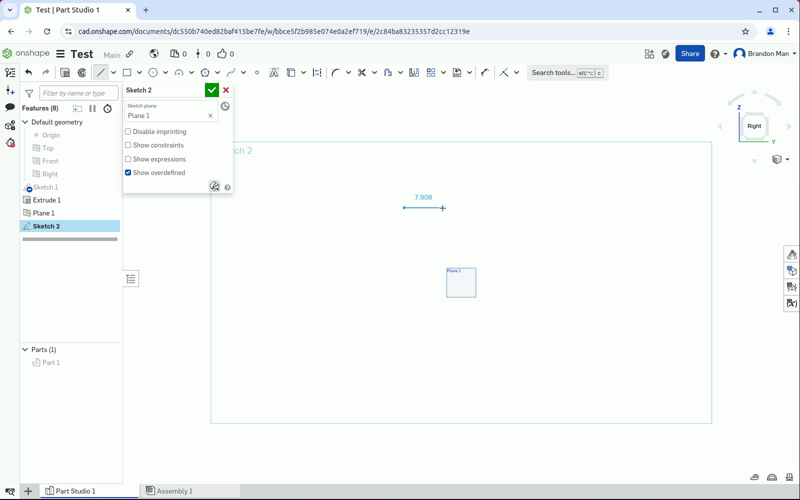
click(442, 207)
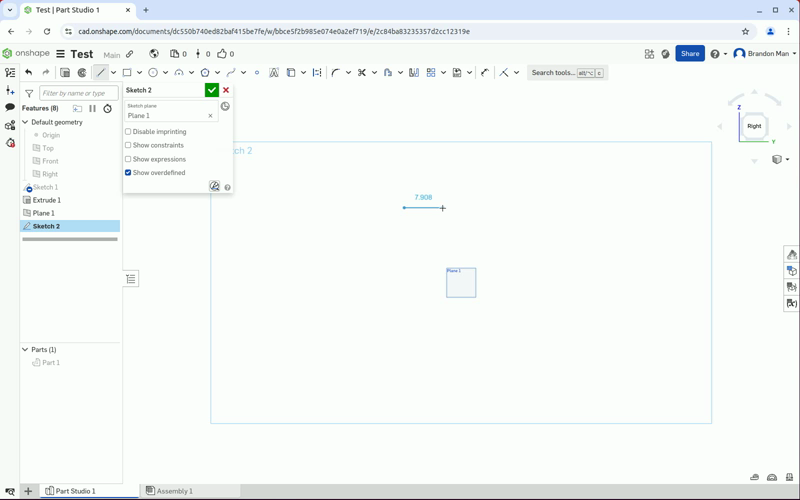
key_up(shift)
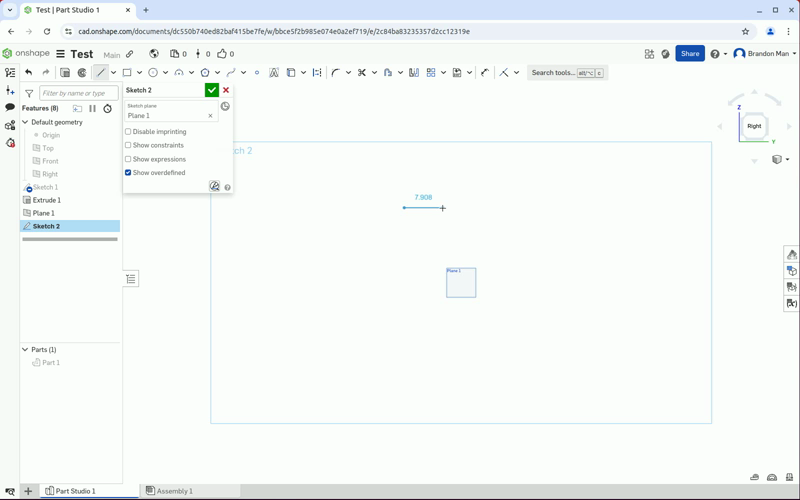
key_down(shift)
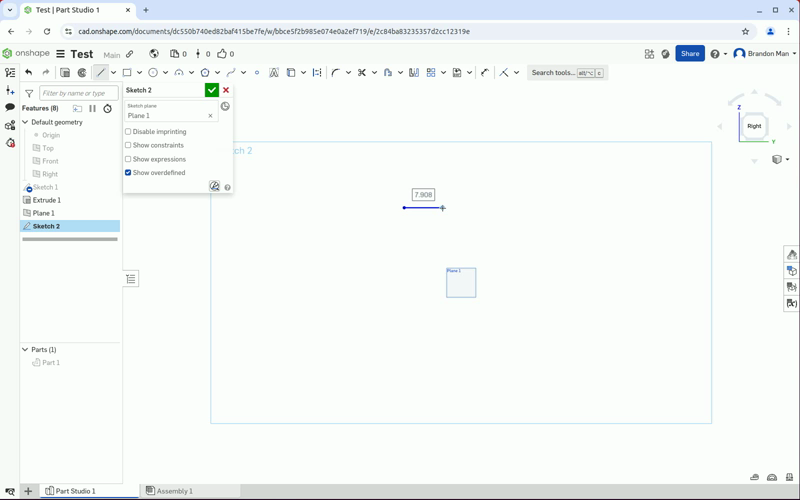
mouse_move(472, 207)
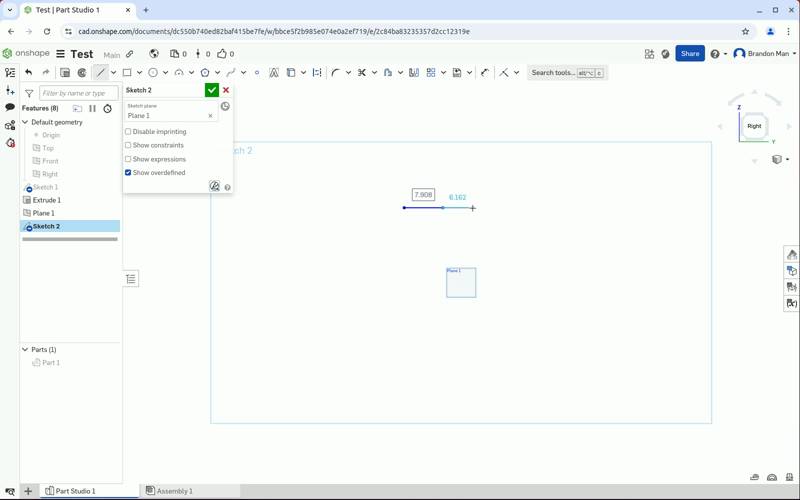
mouse_move(442, 188)
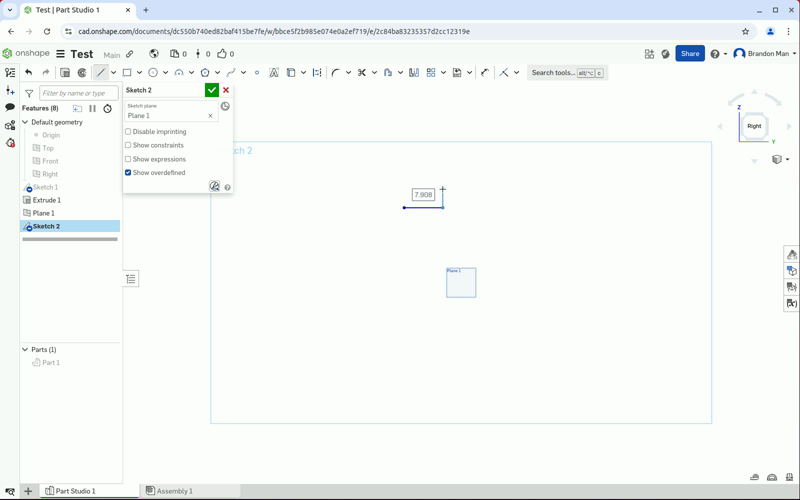
click(442, 188)
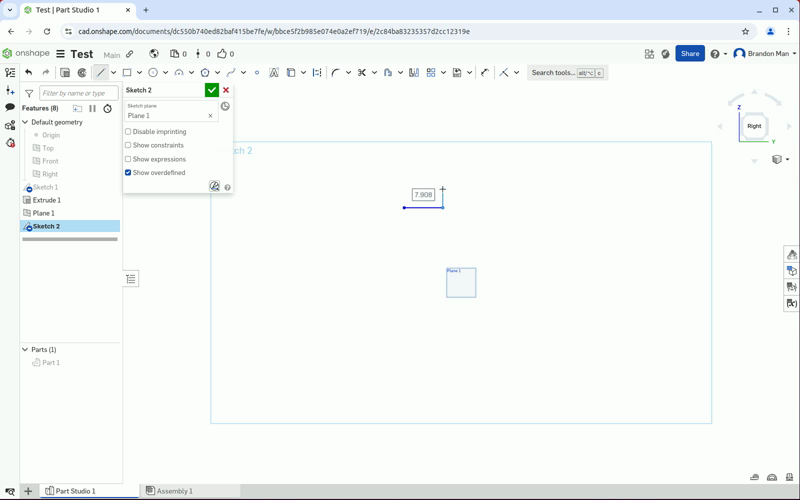
key_up(shift)
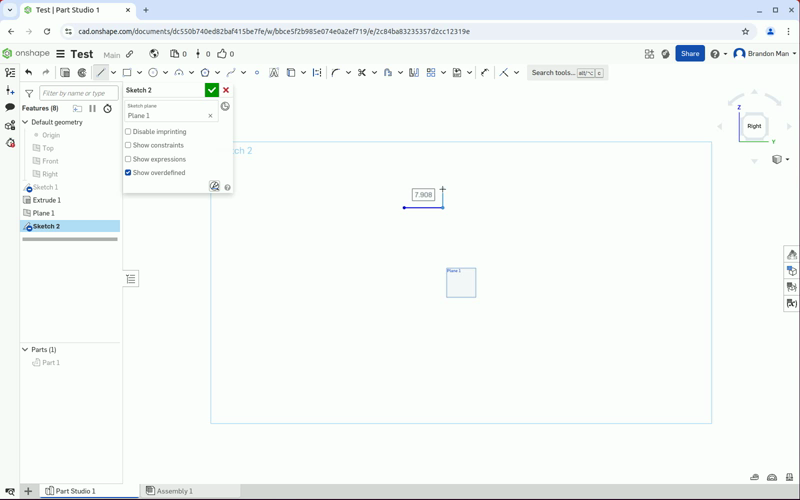
key_down(shift)
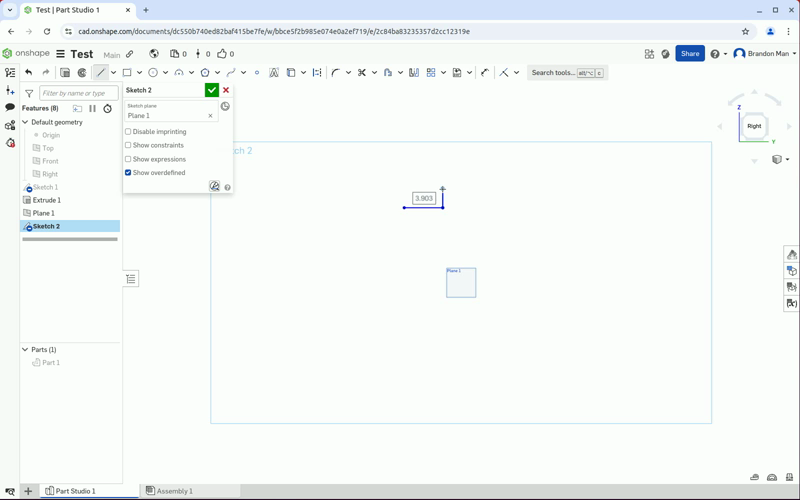
mouse_move(472, 188)
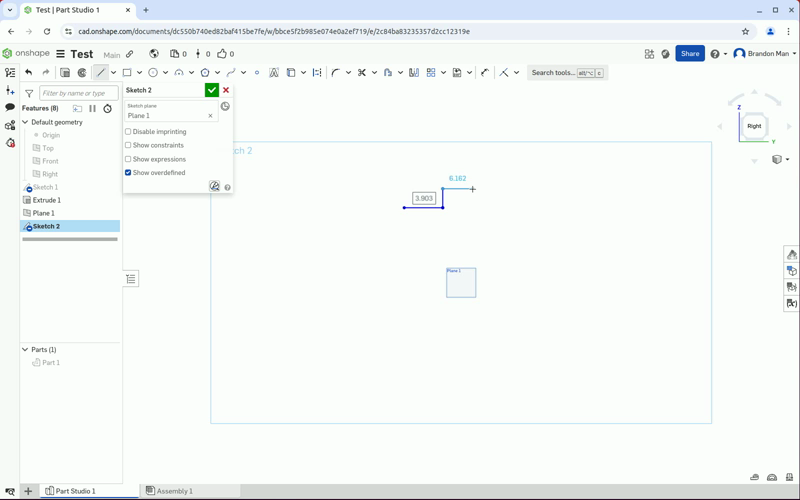
mouse_move(404, 188)
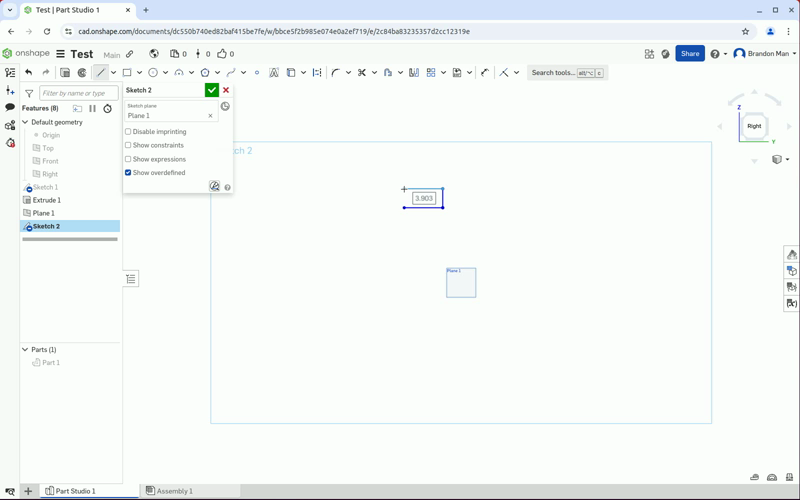
click(404, 188)
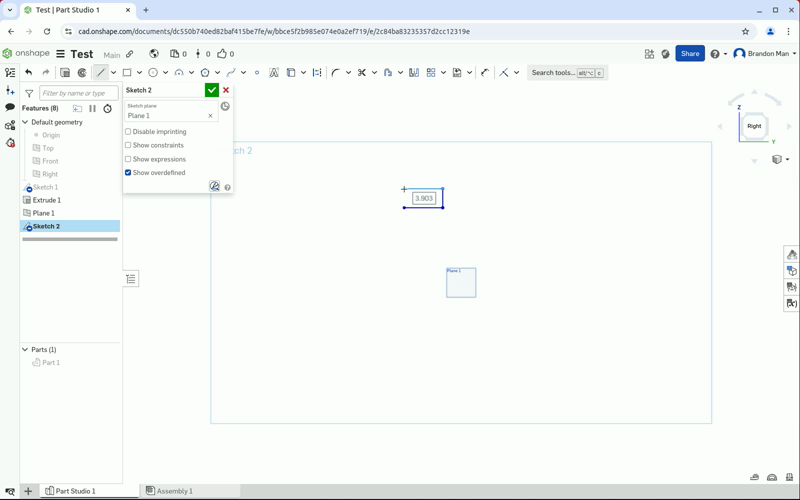
key_up(shift)
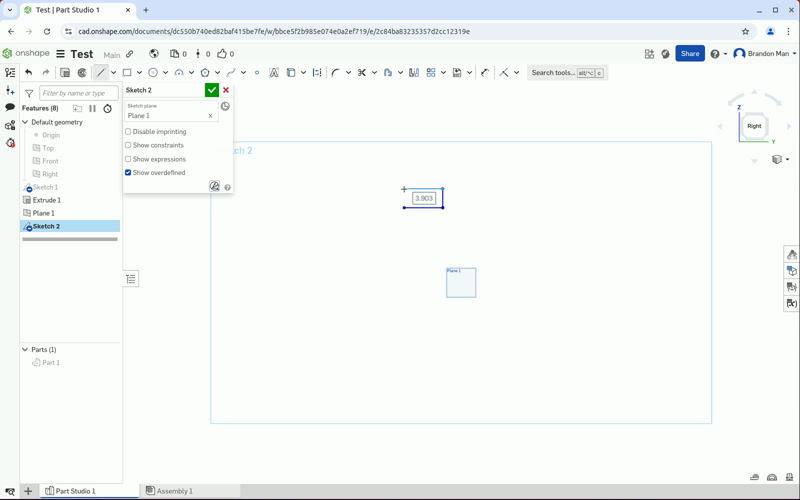
mouse_move(434, 188)
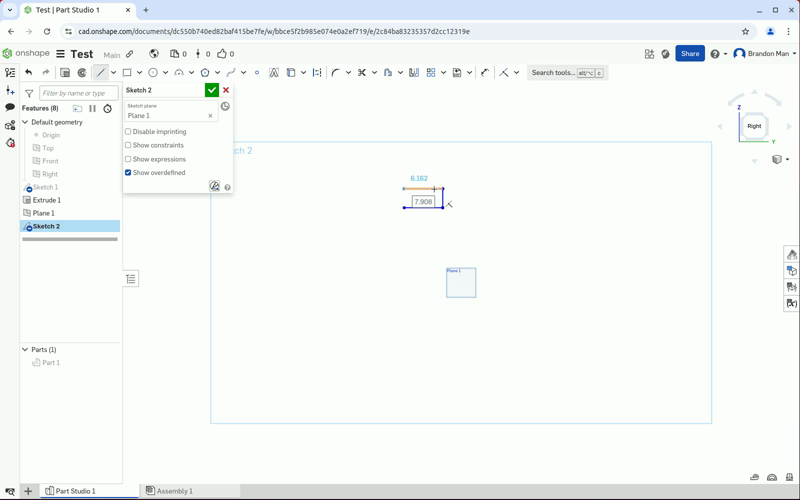
key_down(shift)
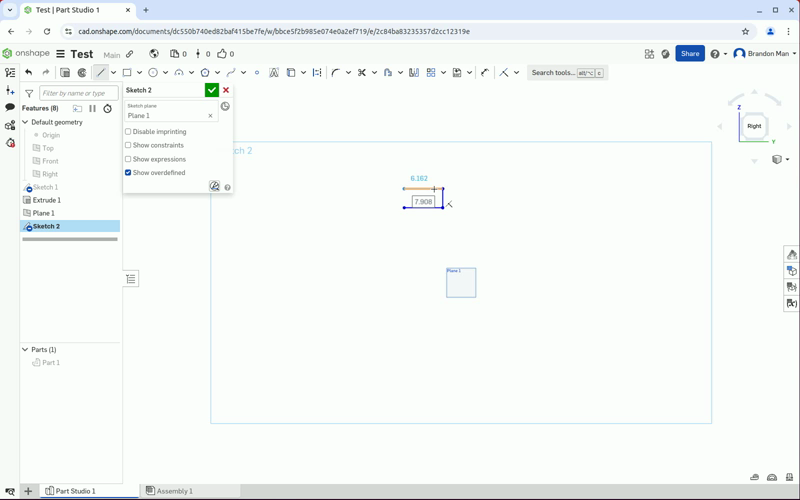
mouse_move(404, 207)
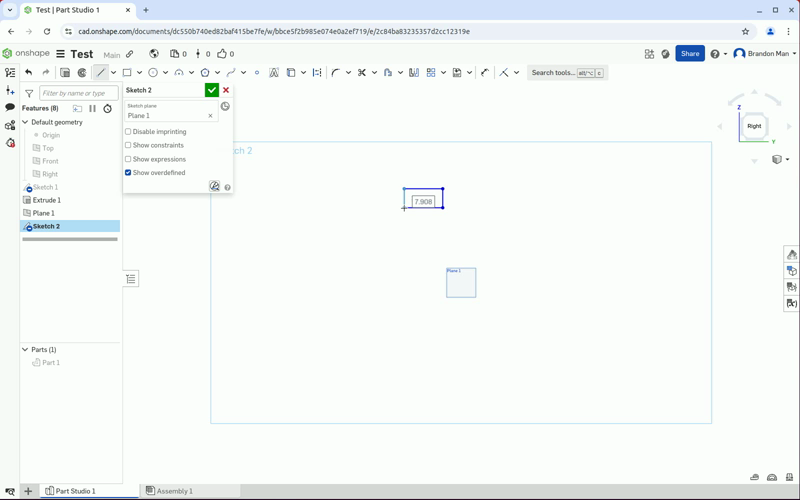
key_up(shift)
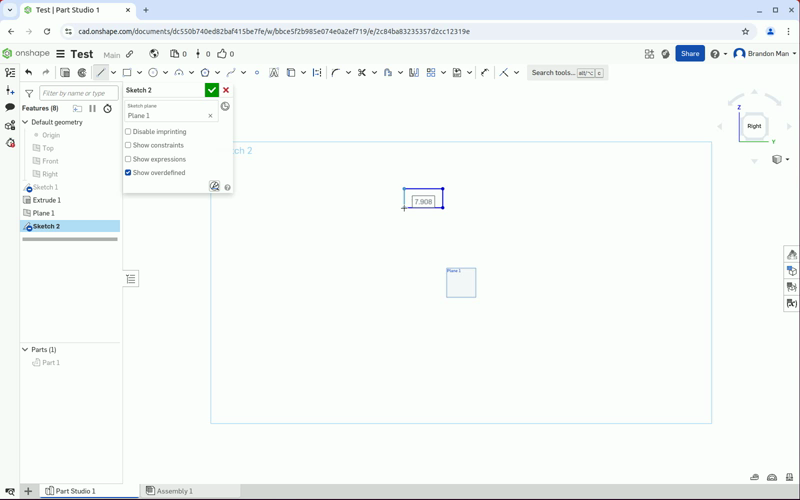
click(404, 207)
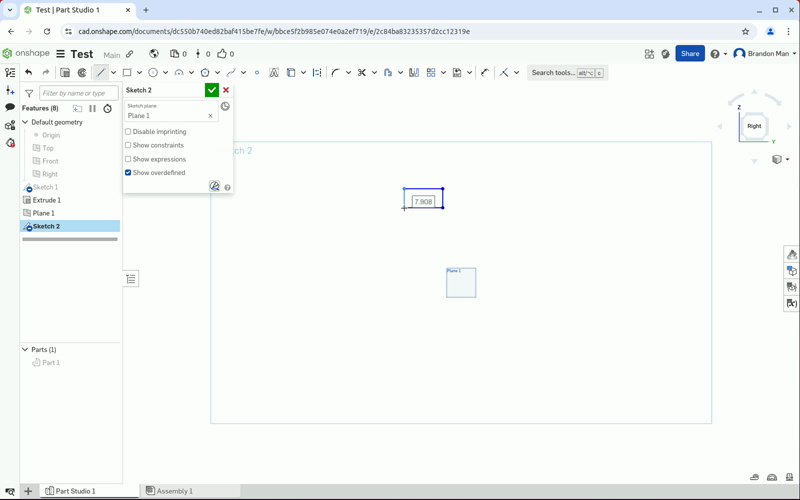
key(esc)
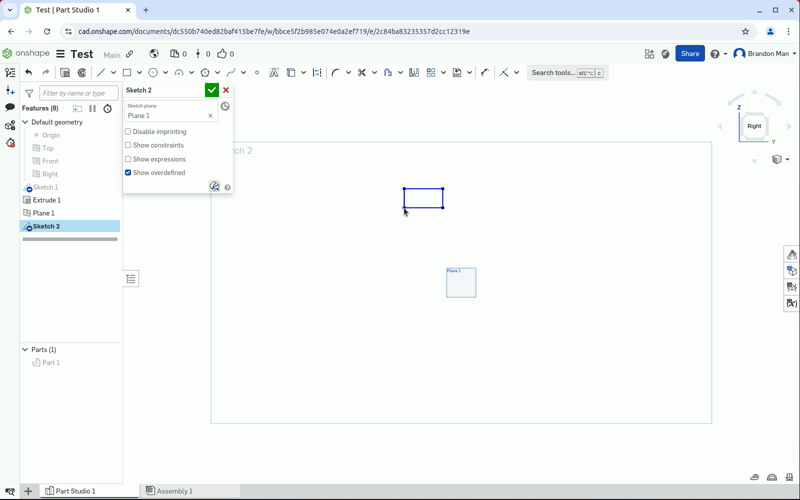
mouse_move(424, 203)
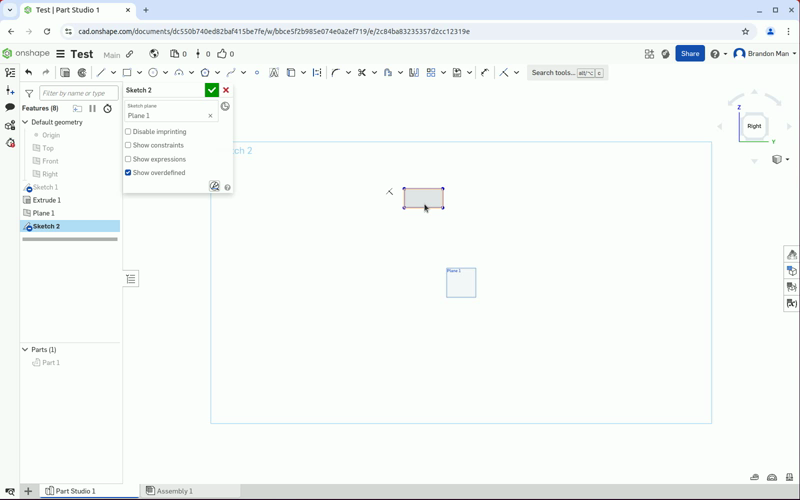
scroll(6)
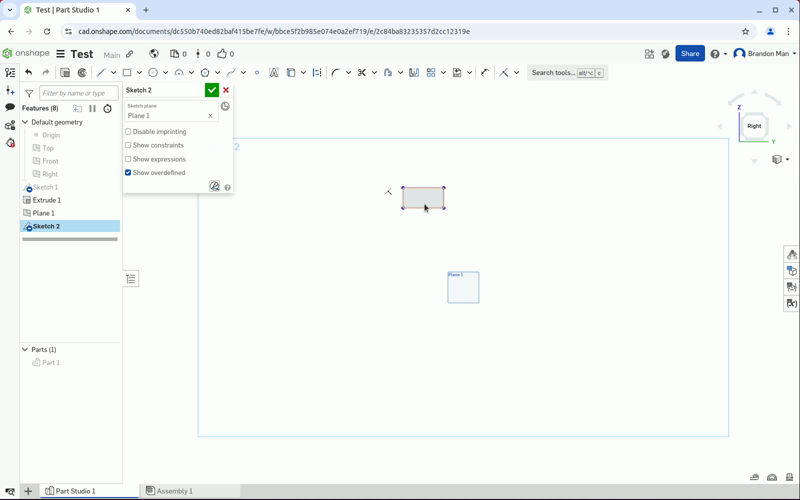
scroll(6)
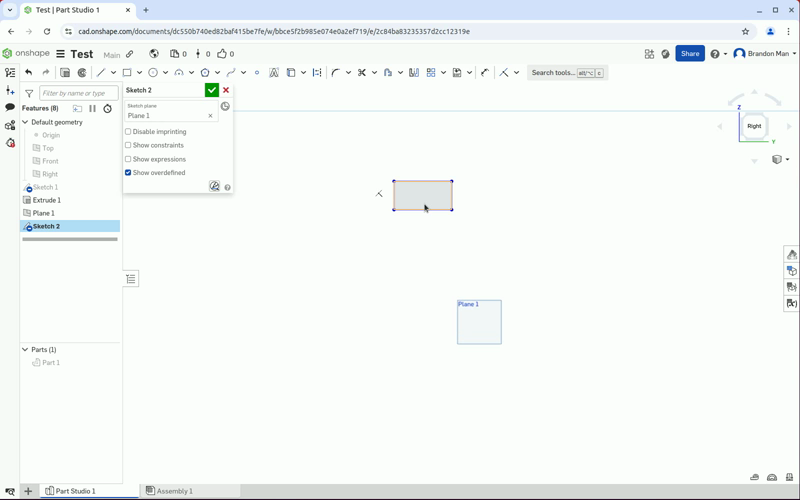
scroll(6)
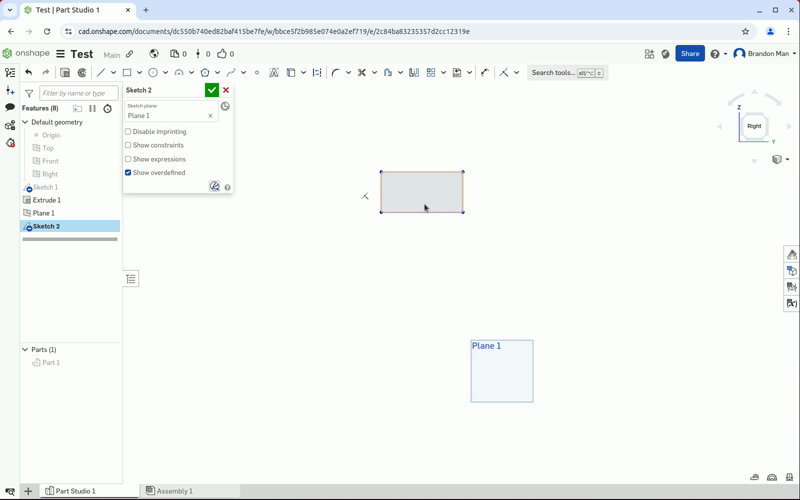
scroll(6)
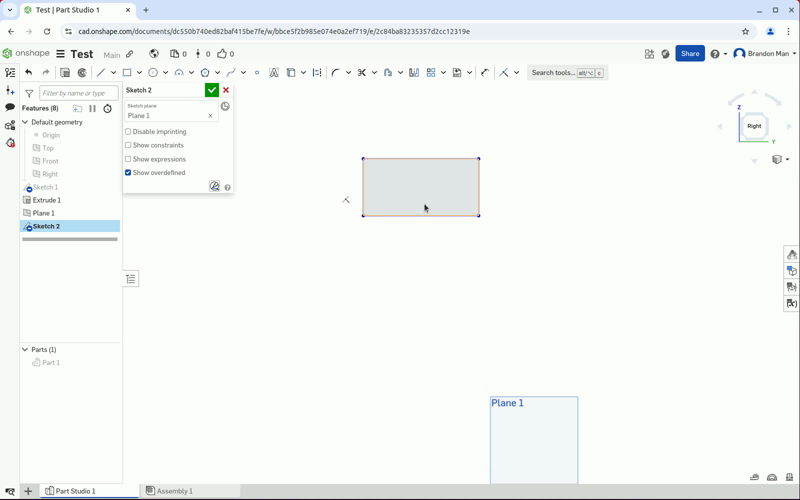
scroll(6)
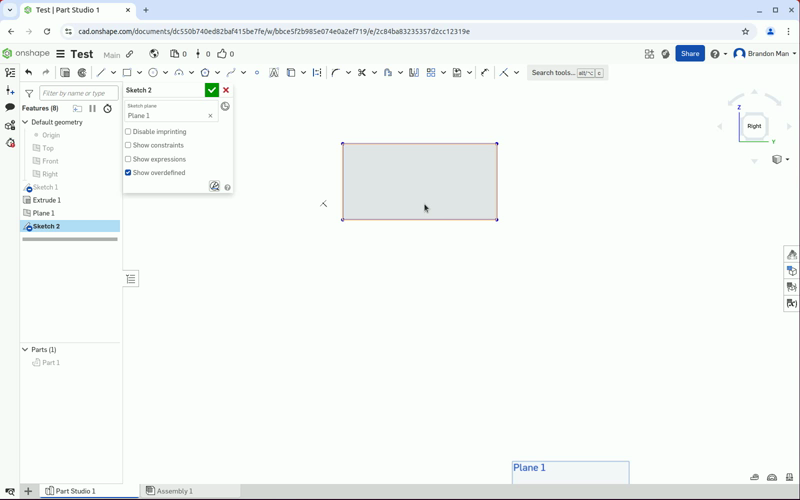
scroll(6)
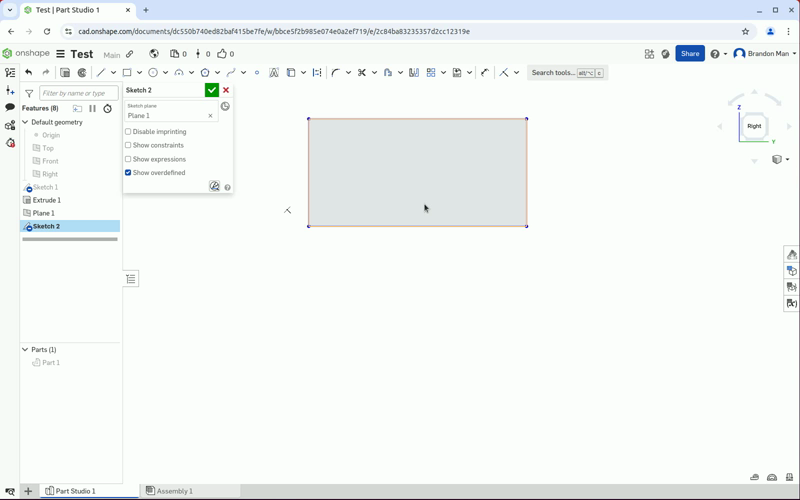
scroll(6)
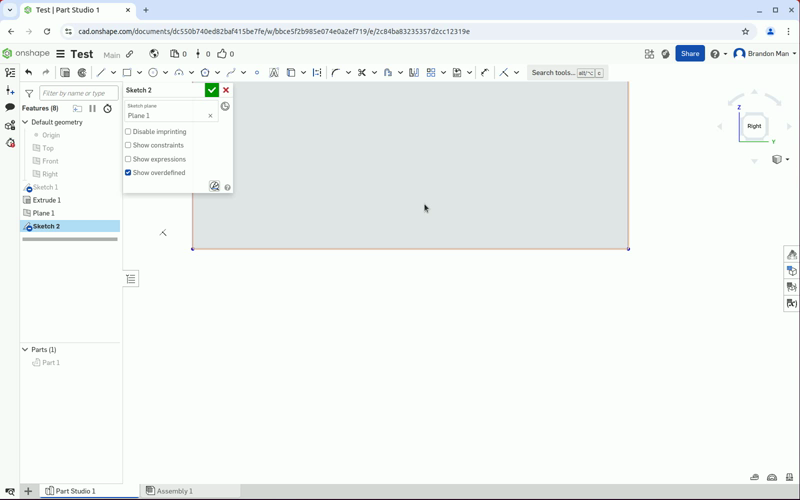
click(424, 203)
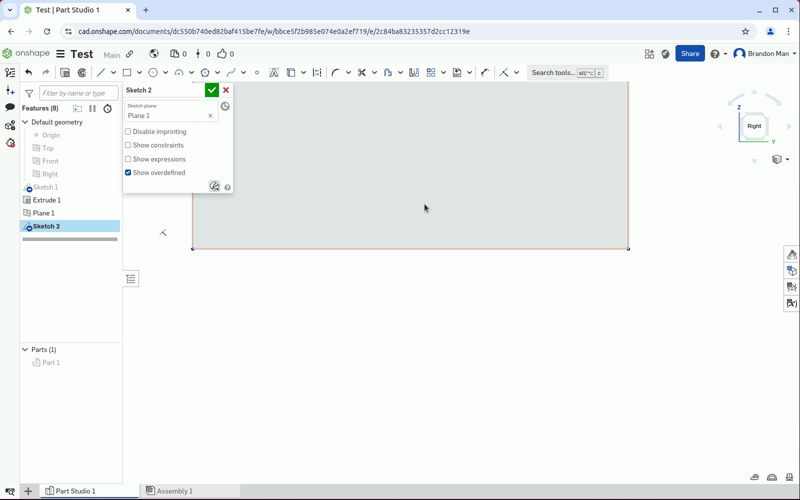
scroll(-6)
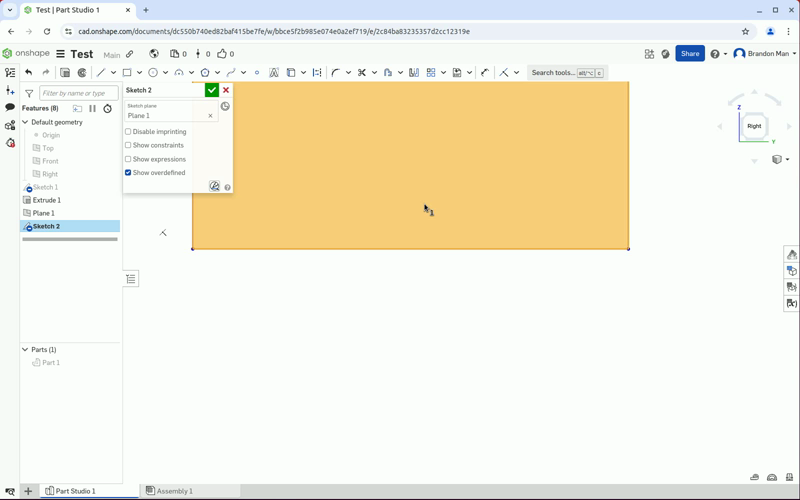
scroll(-6)
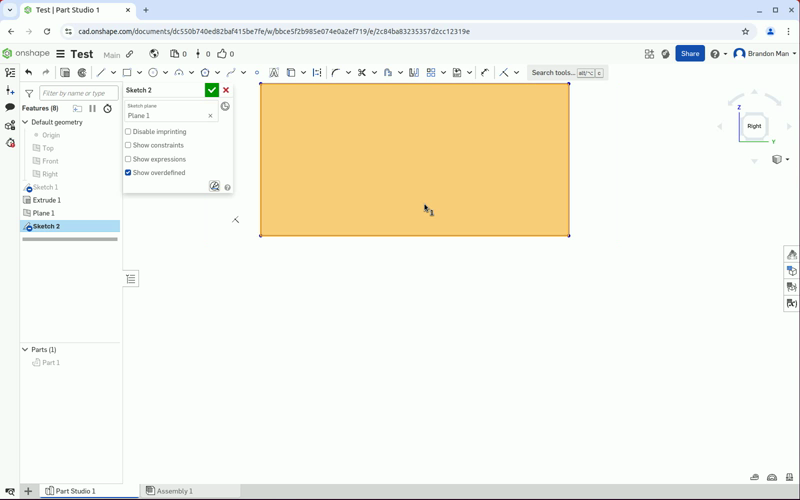
scroll(-6)
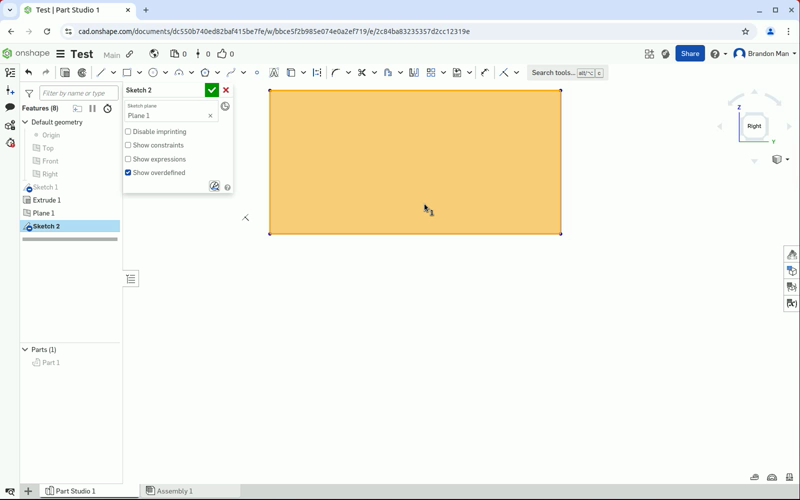
scroll(-6)
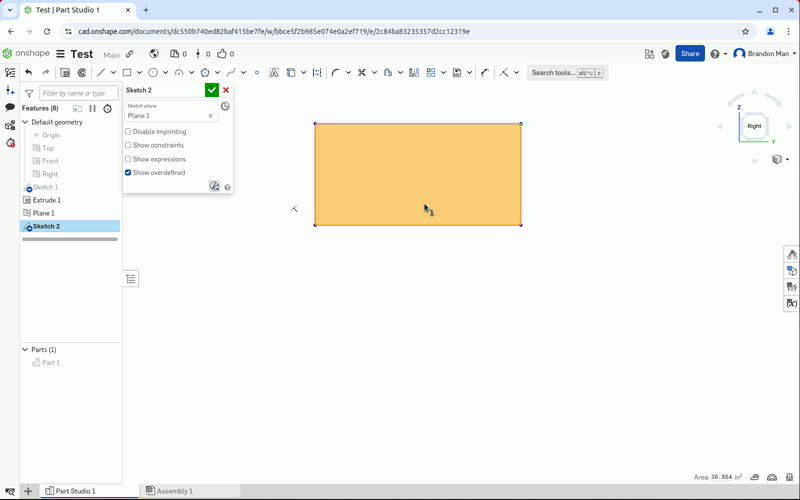
scroll(-6)
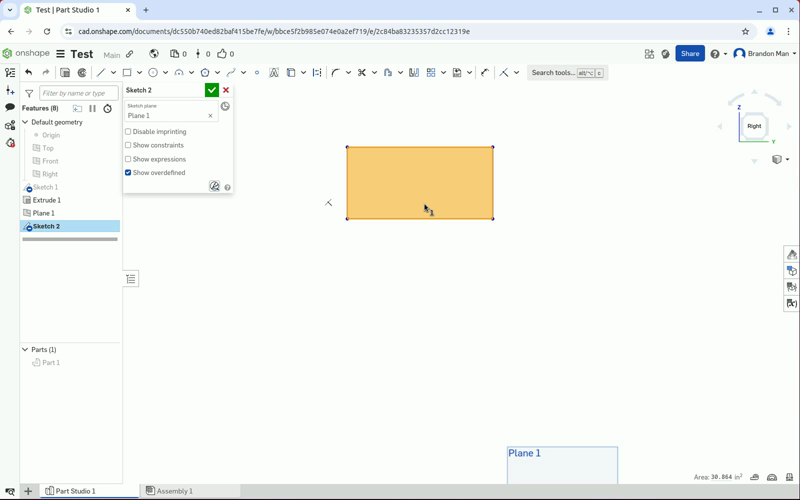
scroll(-6)
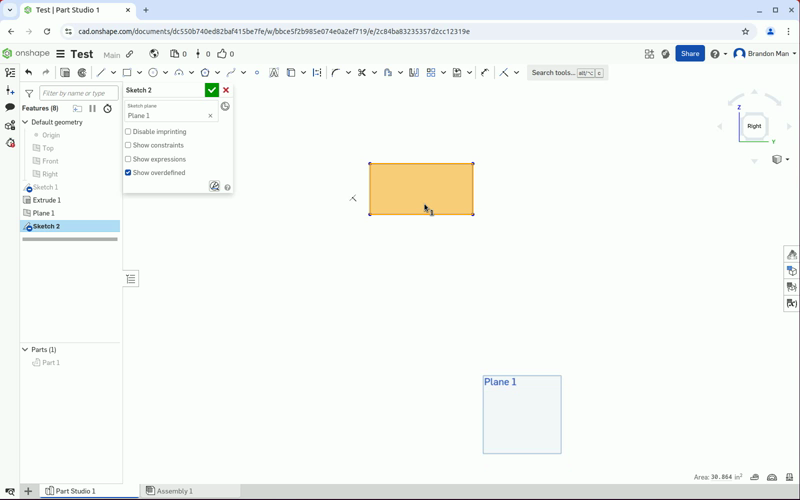
scroll(-6)
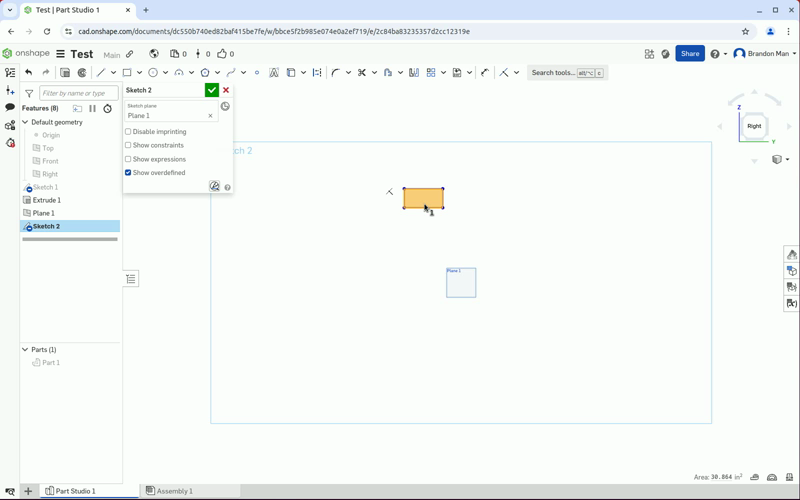
mouse_move(73, 352)
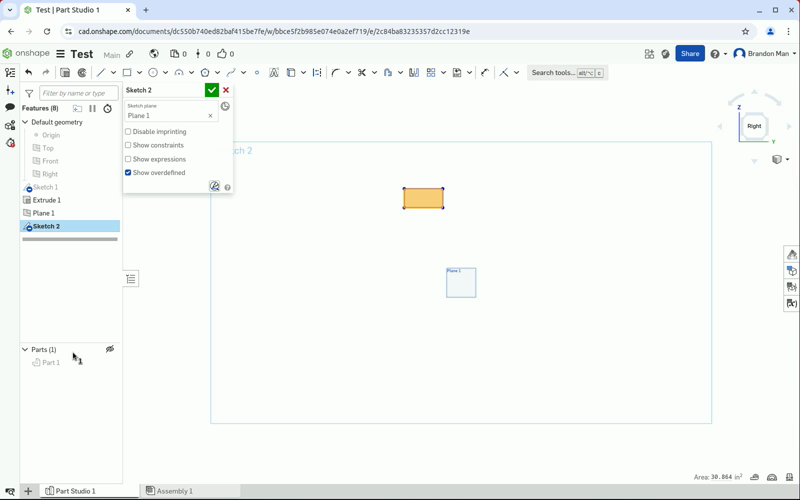
key(shift+y)
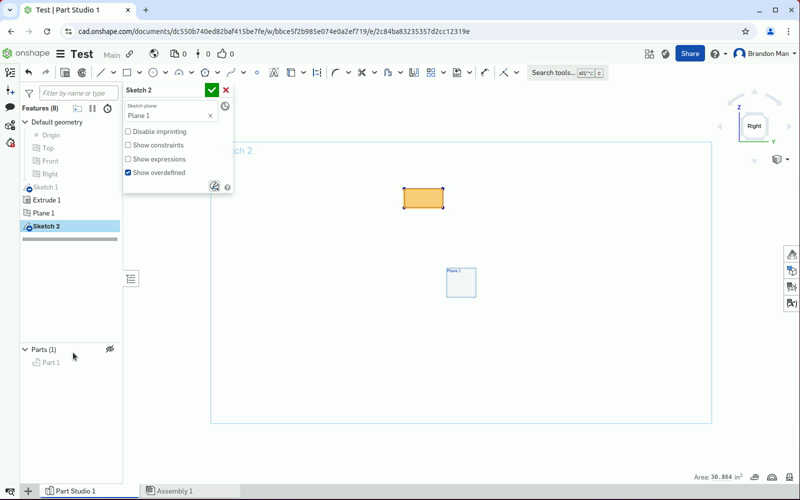
key(shift+e)
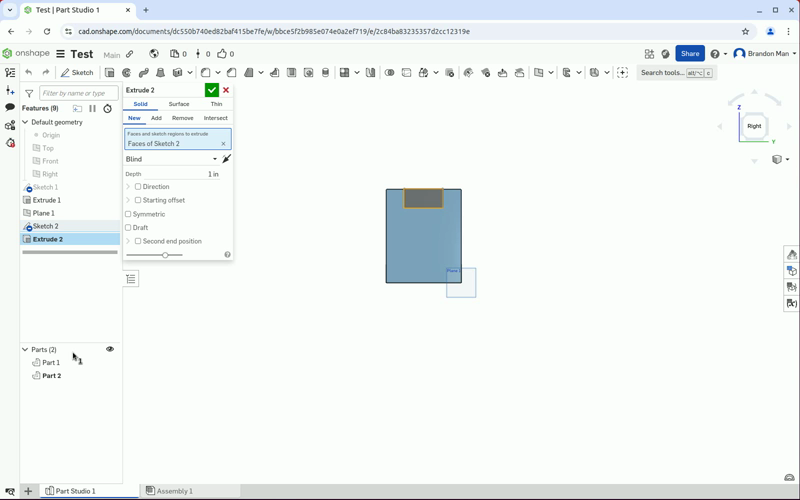
mouse_move(143, 106)
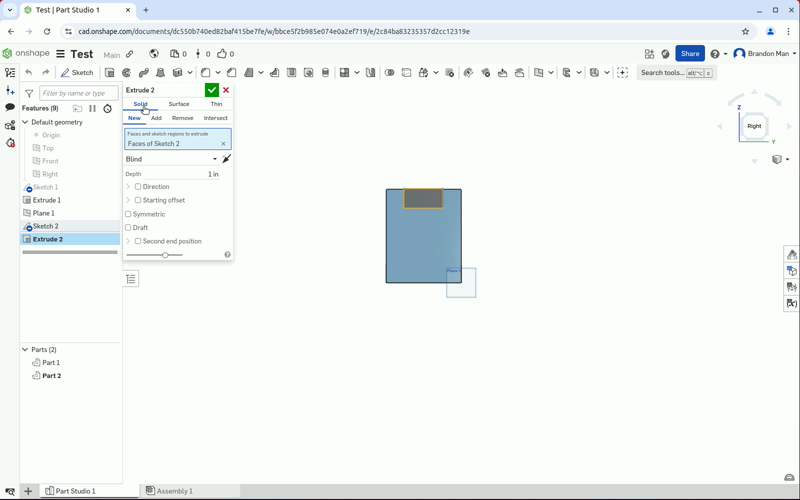
click(143, 106)
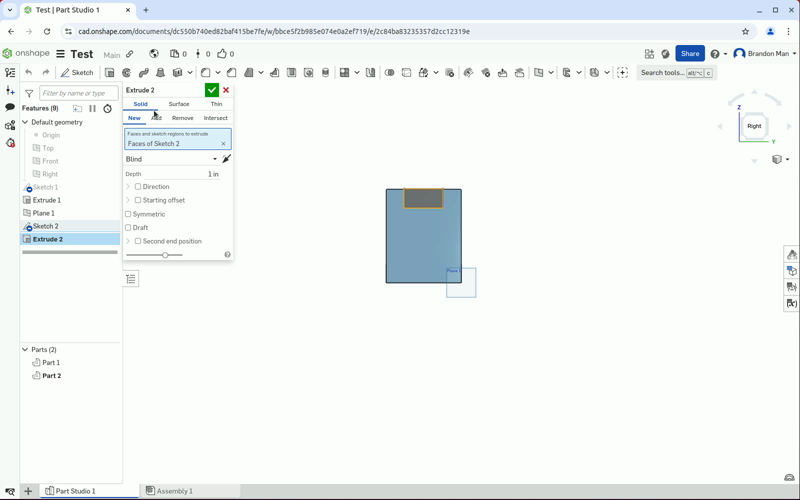
mouse_move(186, 120)
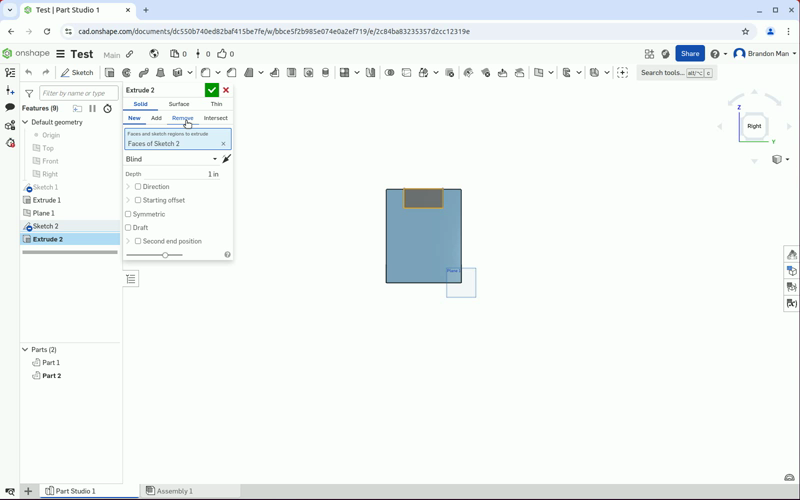
click(186, 120)
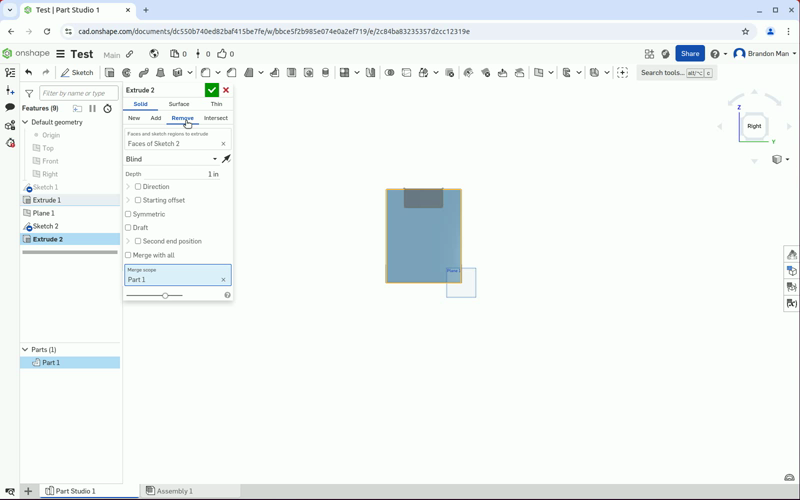
key(tab, 4)
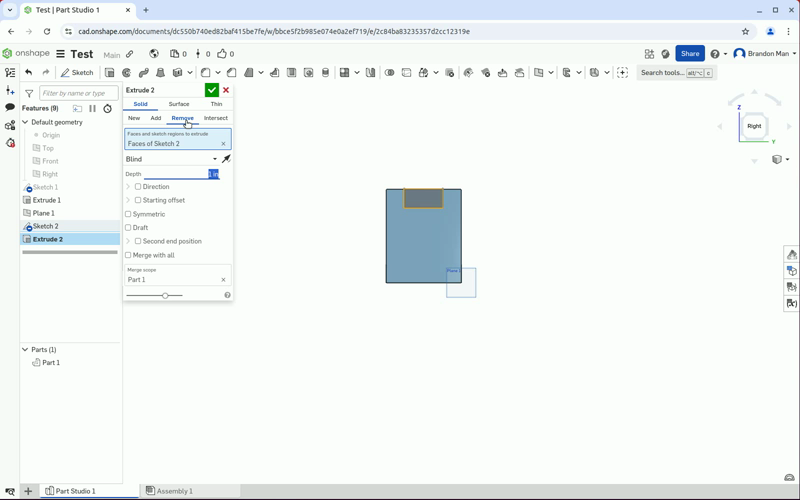
text(23.108)
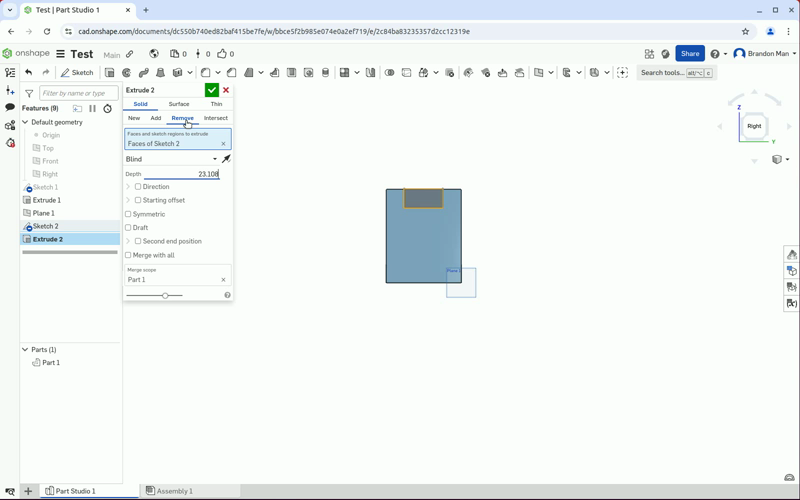
key(tab, 6)
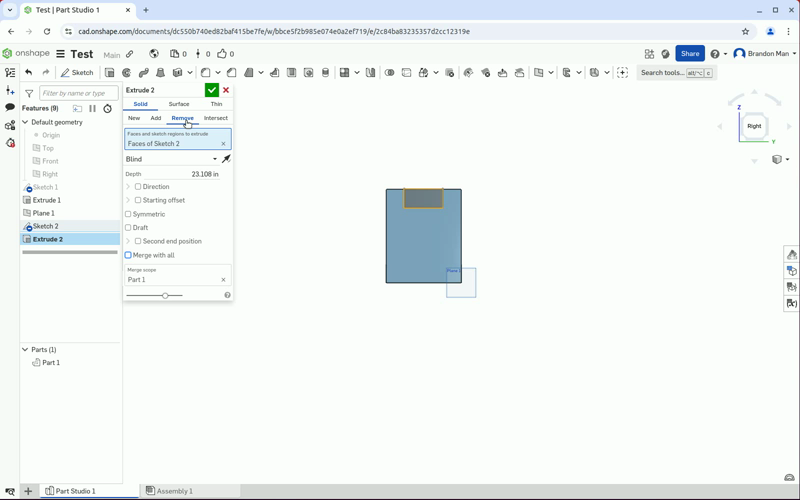
key(space)
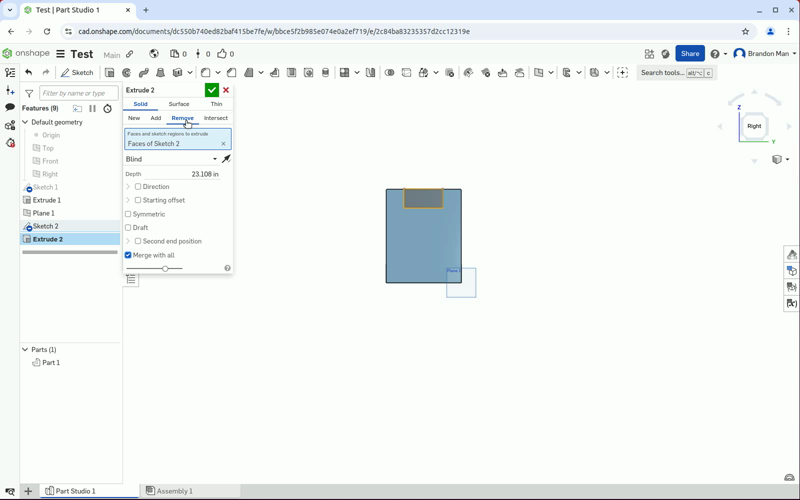
key(enter)
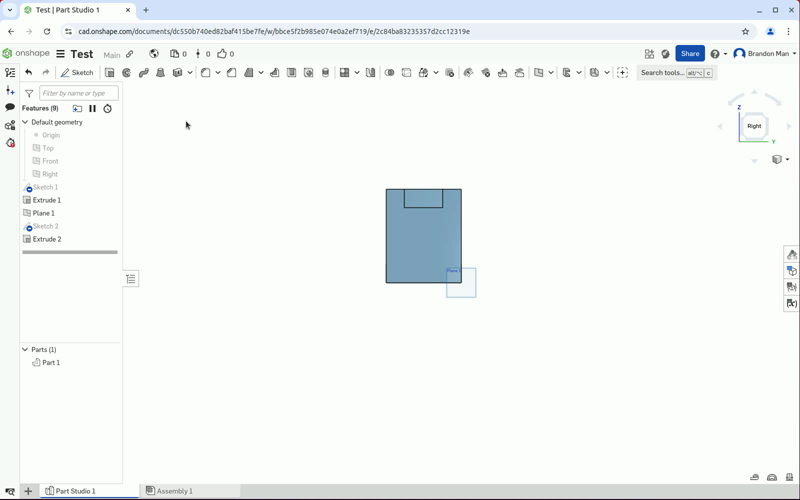
key(shift+h)
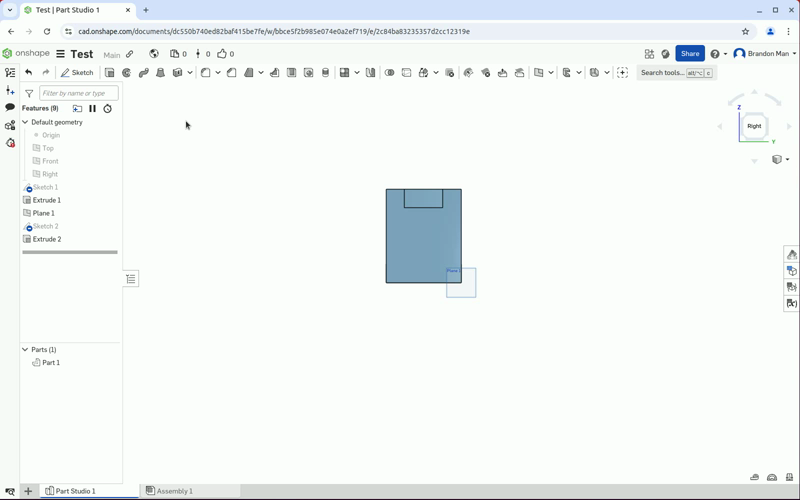
key(shift+h)
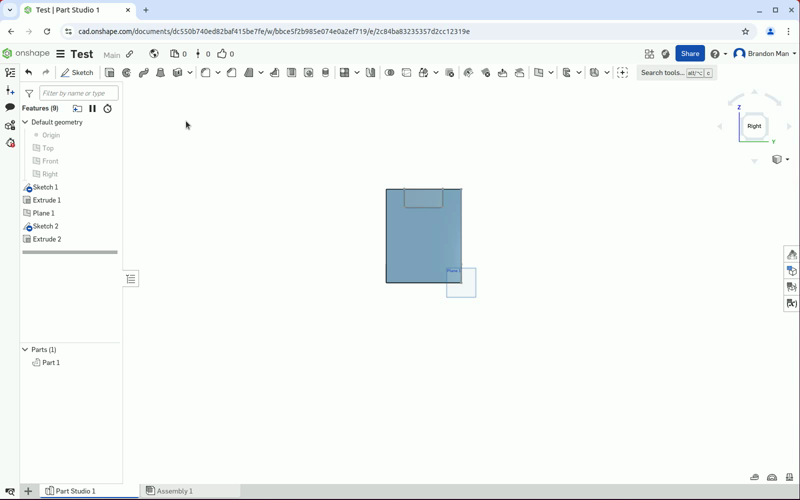
key(shift+7)
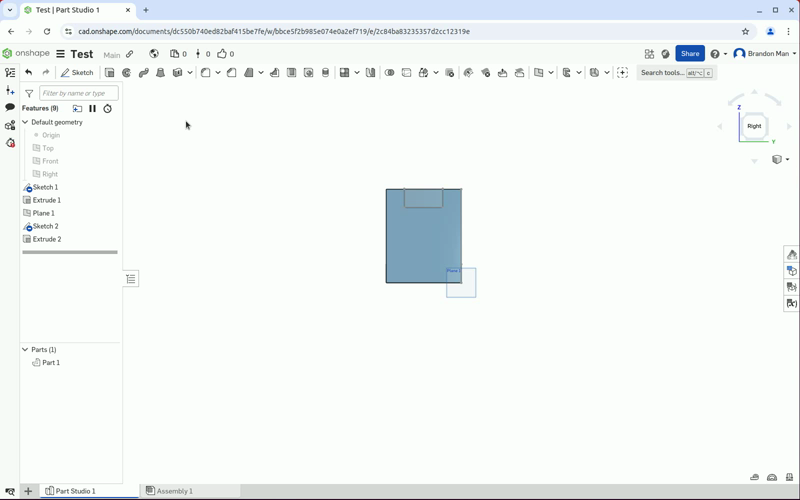
key(right, 2)
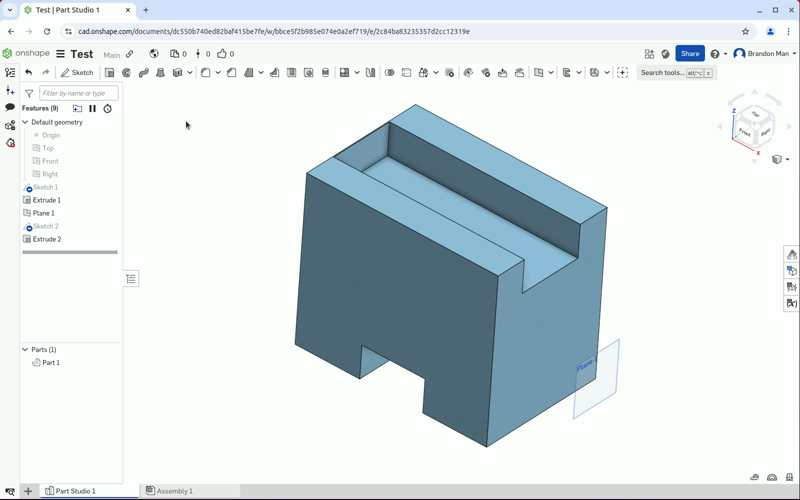
key(down, 2)
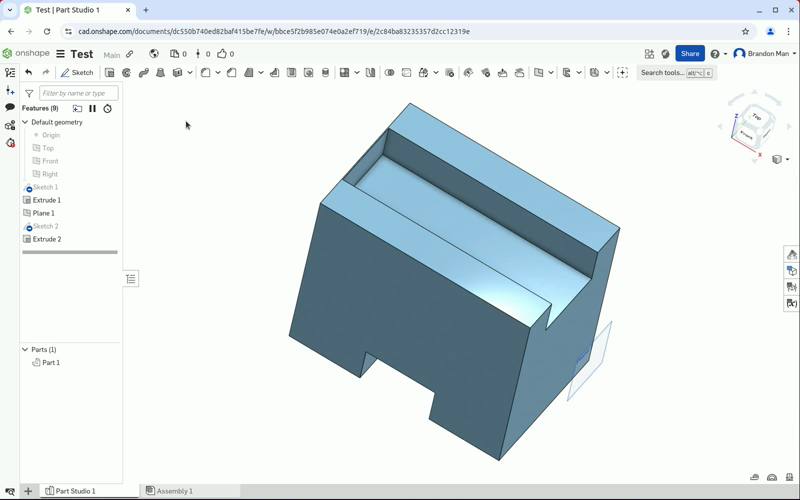
key(up, 2)
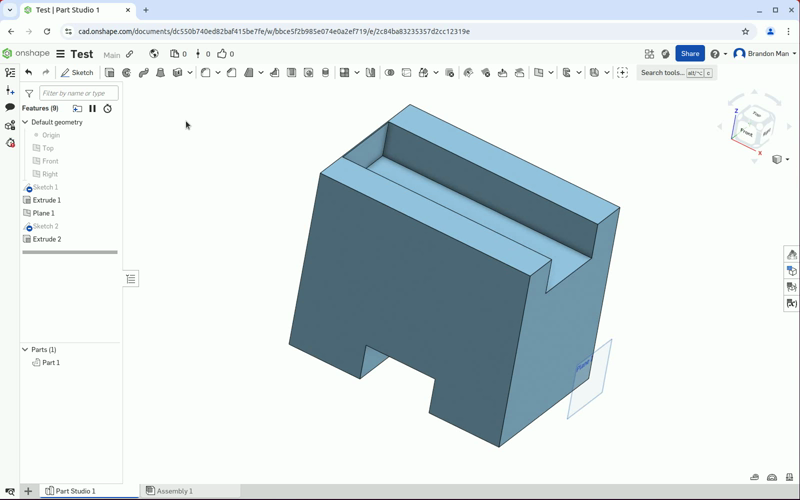
key(left, 2)
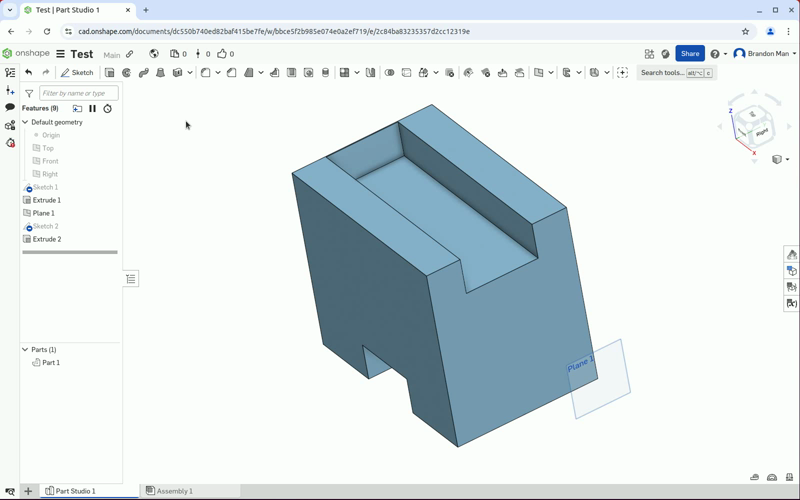
mouse_move(73, 189)
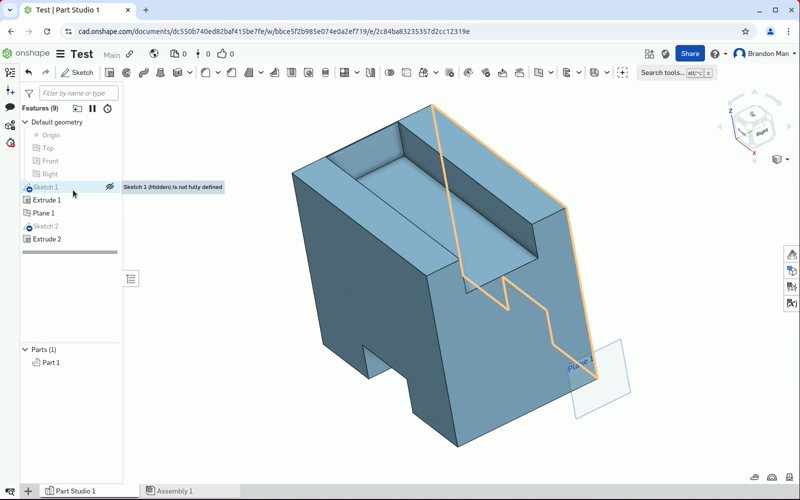
click(73, 189)